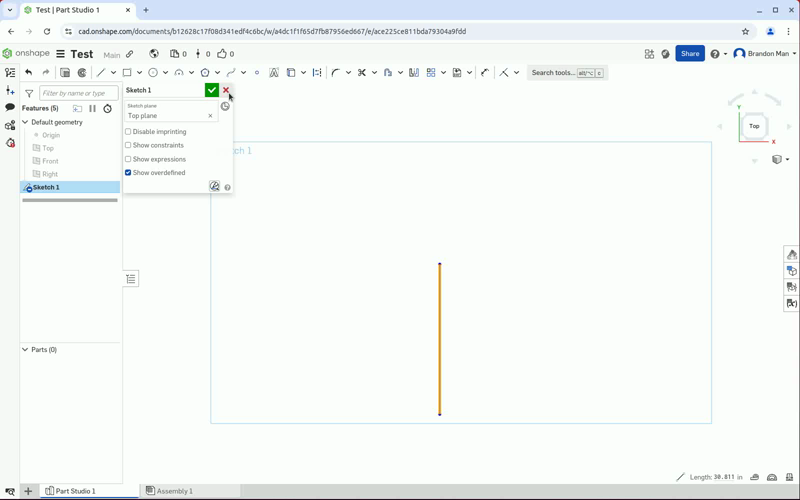
key(shift+h)
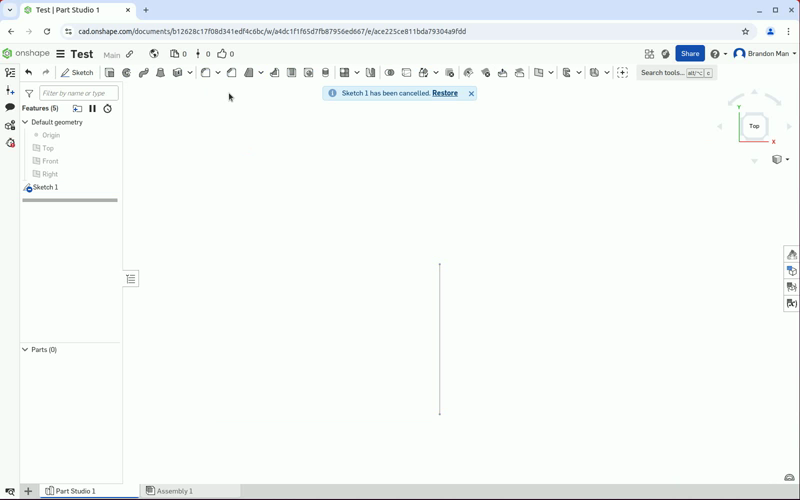
key(shift+s)
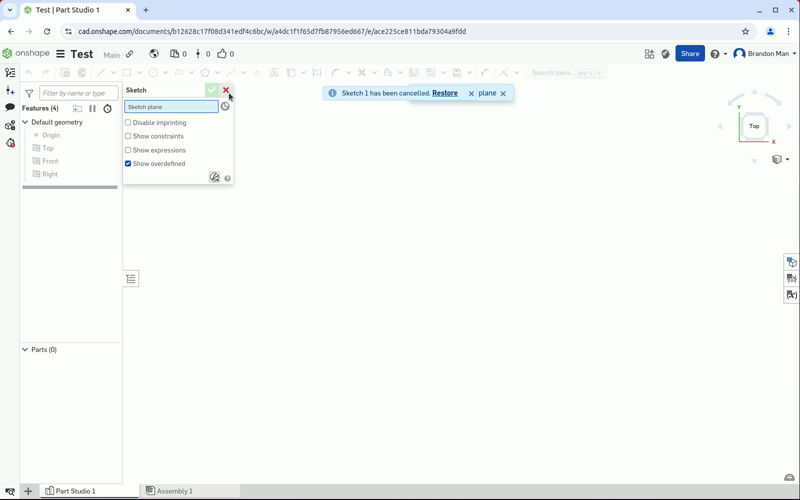
mouse_move(73, 150)
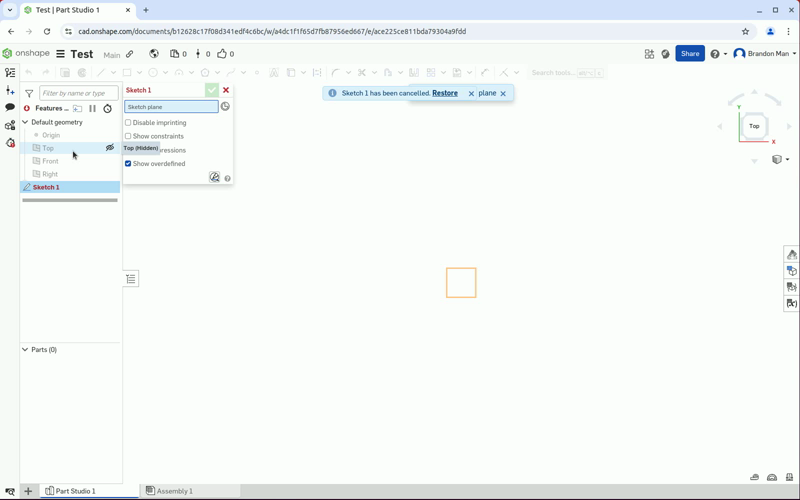
click(73, 150)
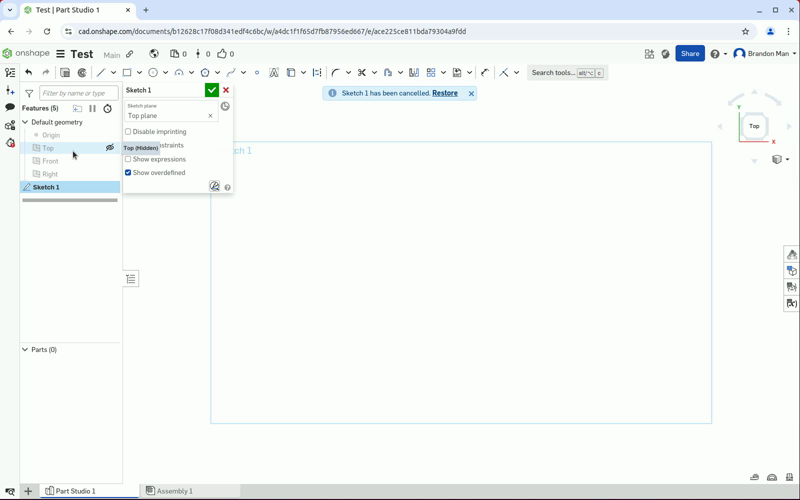
mouse_move(73, 352)
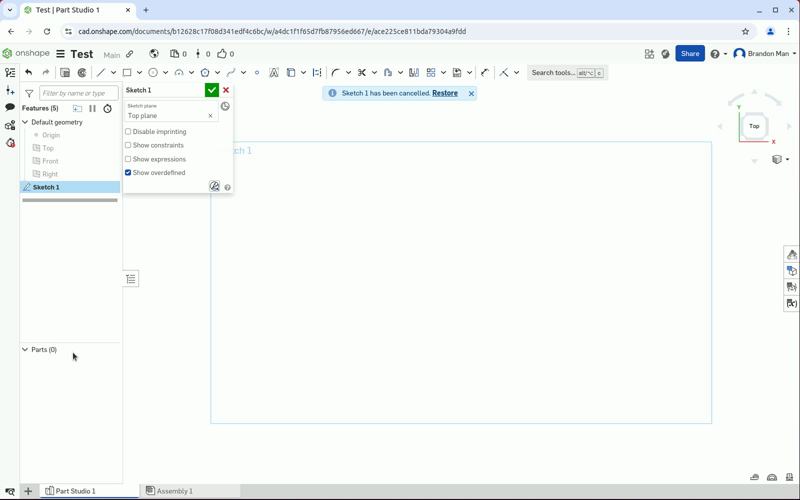
key(y)
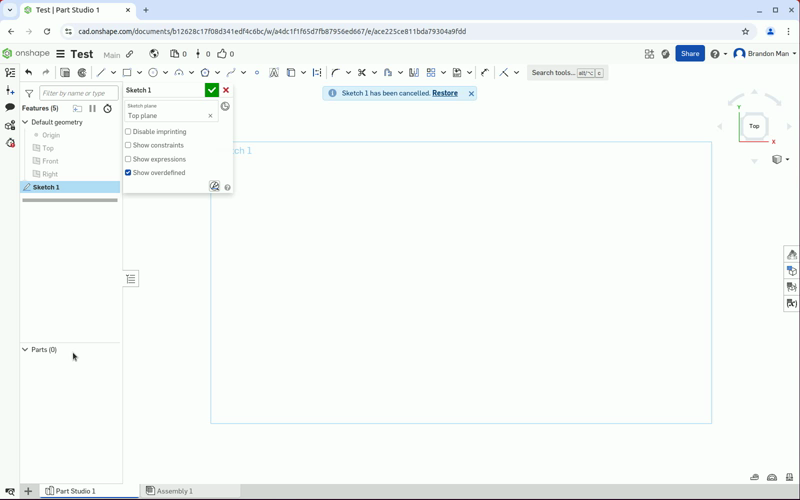
key(l)
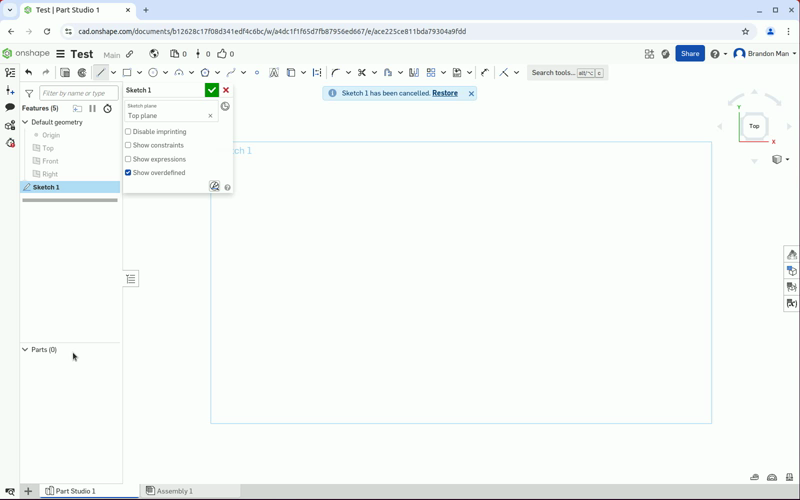
key_down(shift)
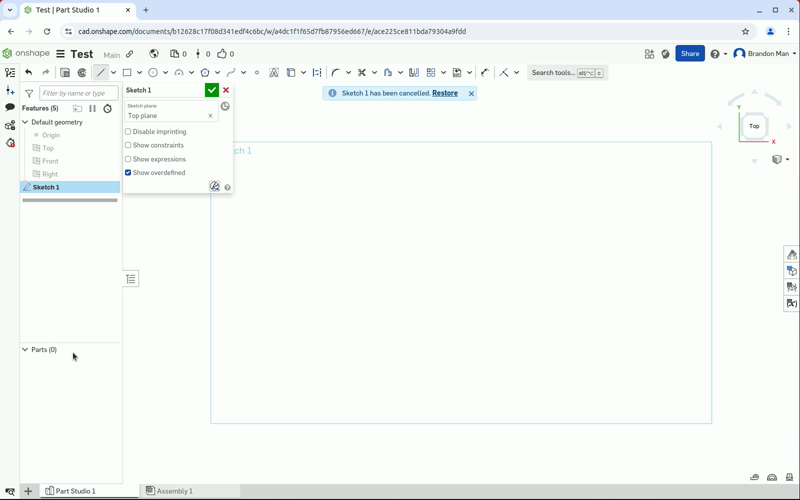
mouse_move(460, 282)
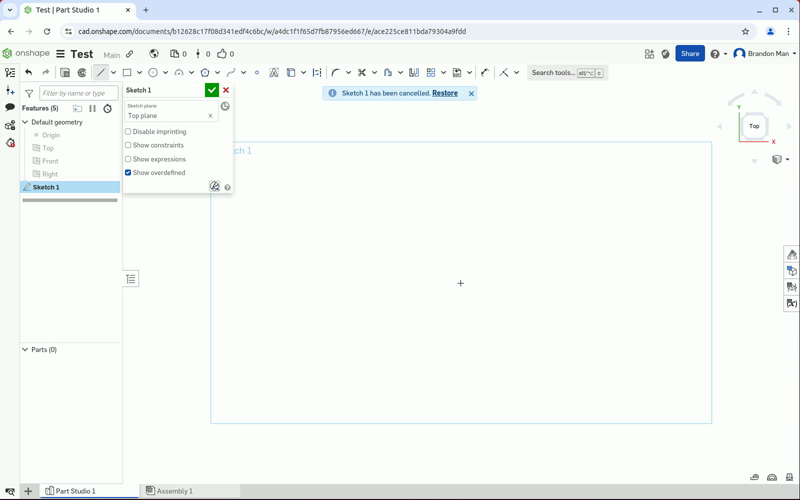
click(460, 282)
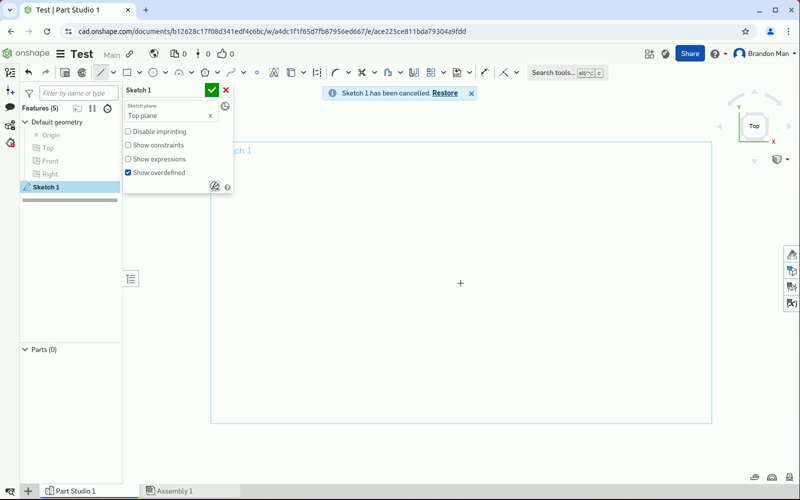
key_up(shift)
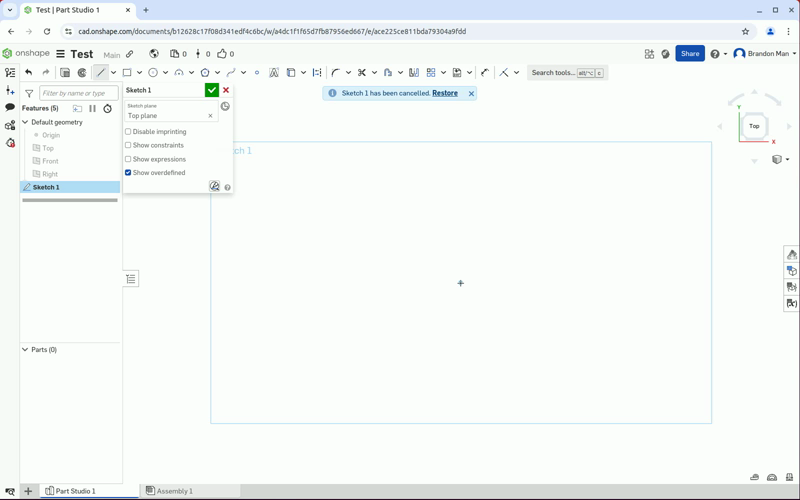
key_down(shift)
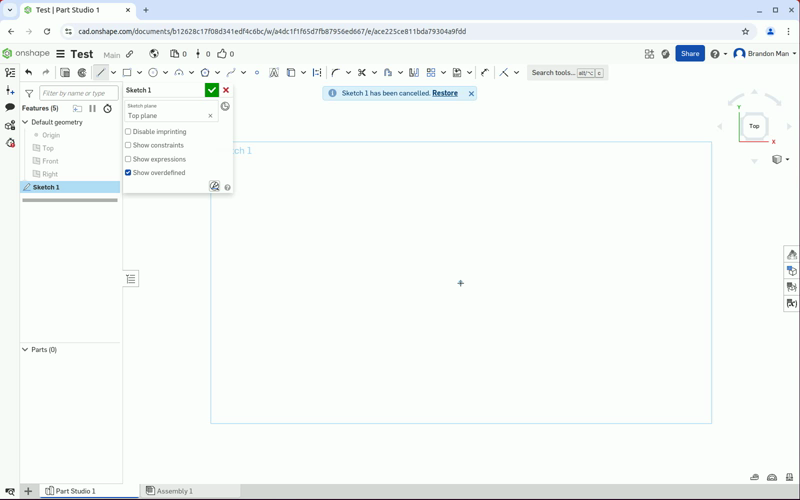
mouse_move(573, 282)
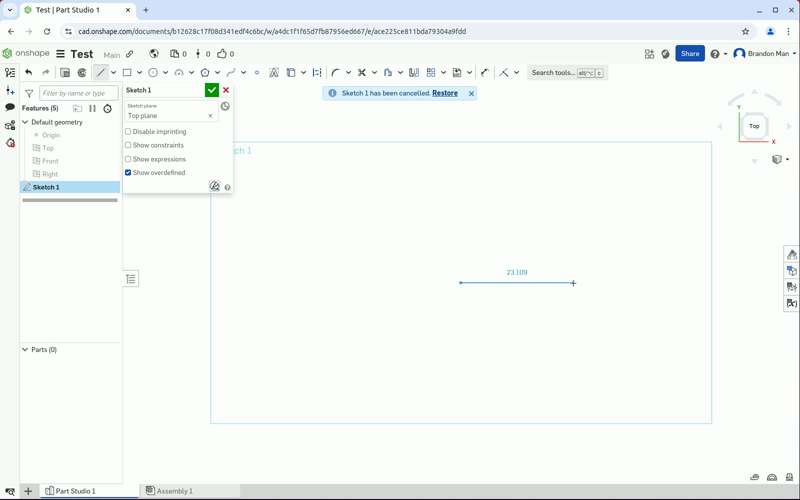
click(573, 282)
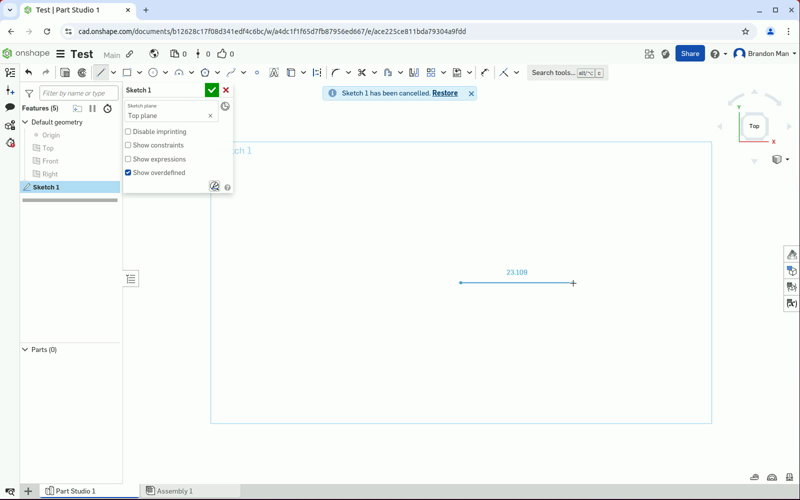
key_up(shift)
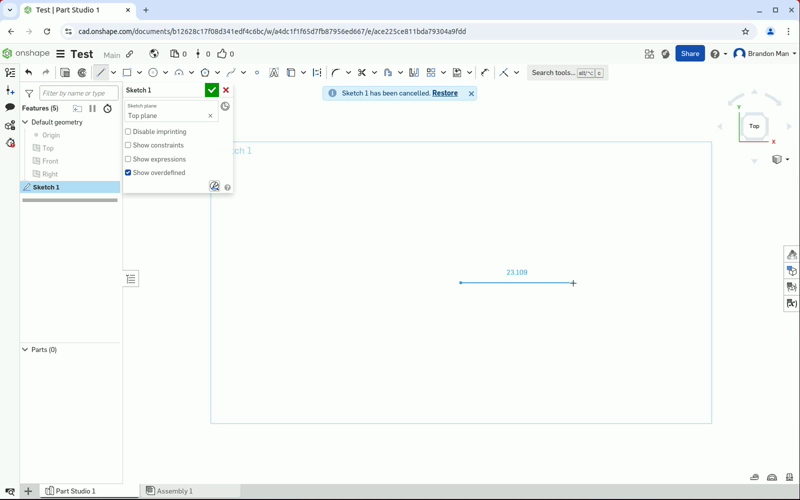
key_down(shift)
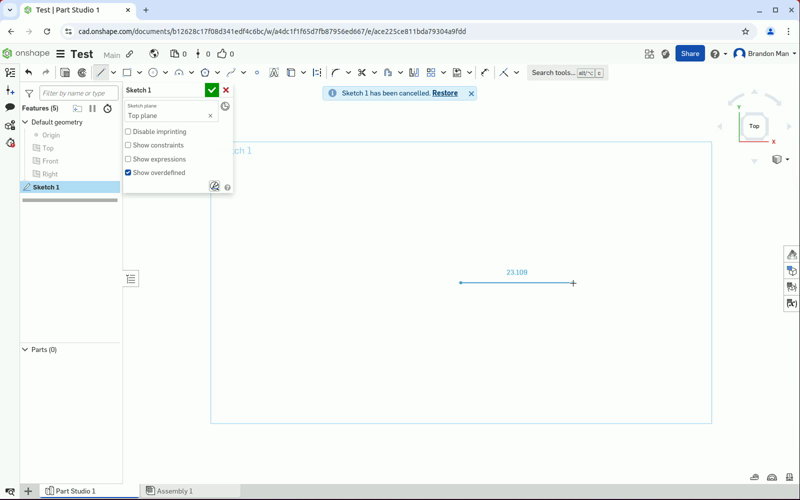
mouse_move(589, 282)
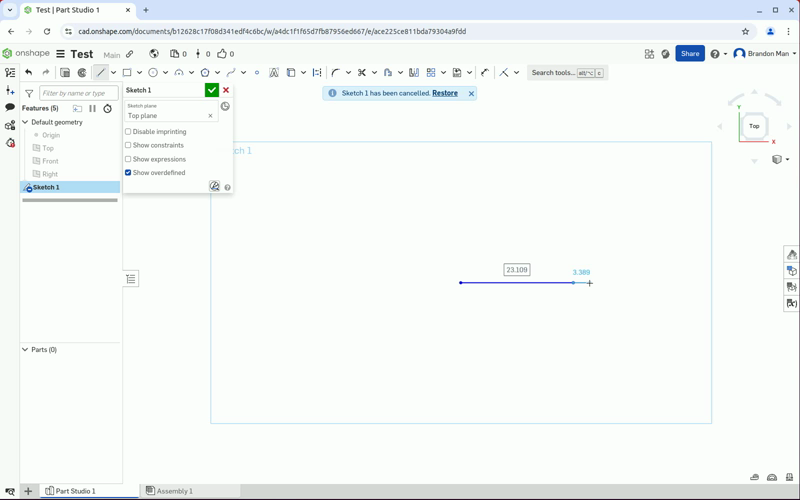
mouse_move(573, 226)
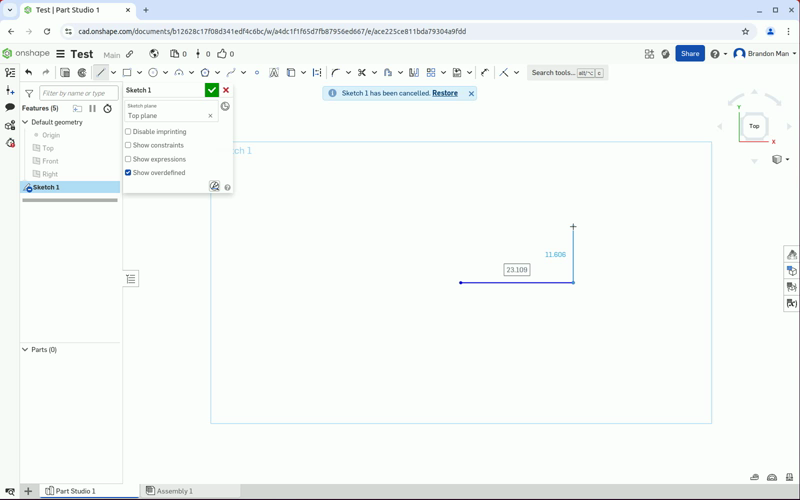
click(573, 226)
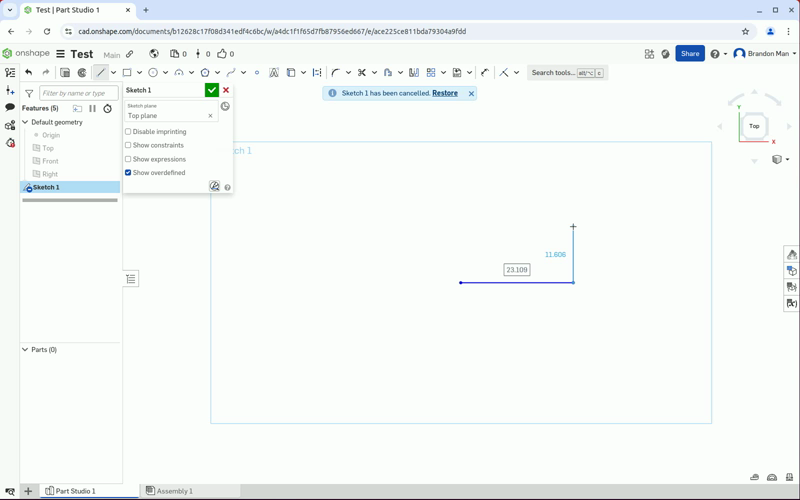
key_up(shift)
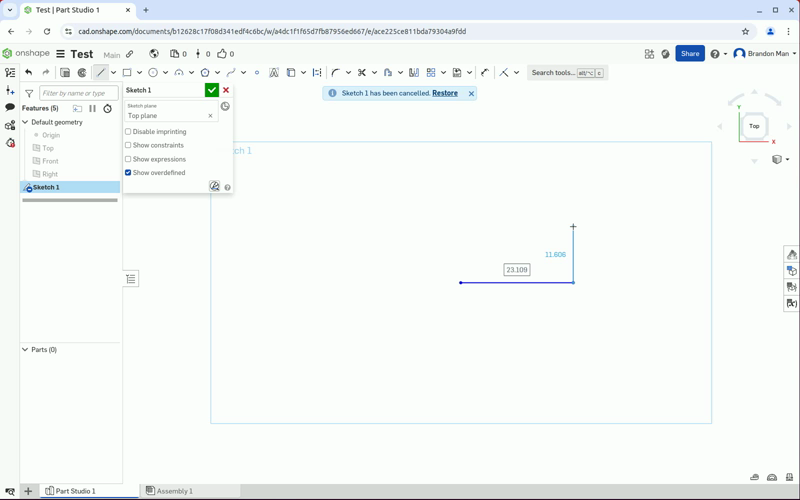
key_down(shift)
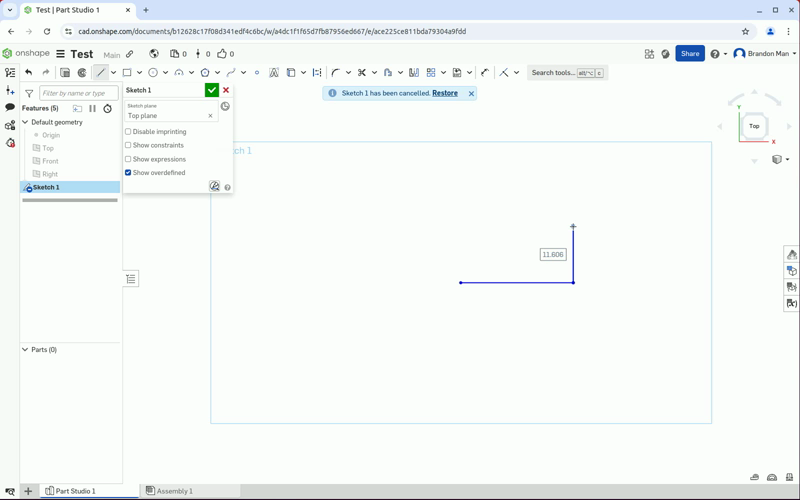
mouse_move(460, 226)
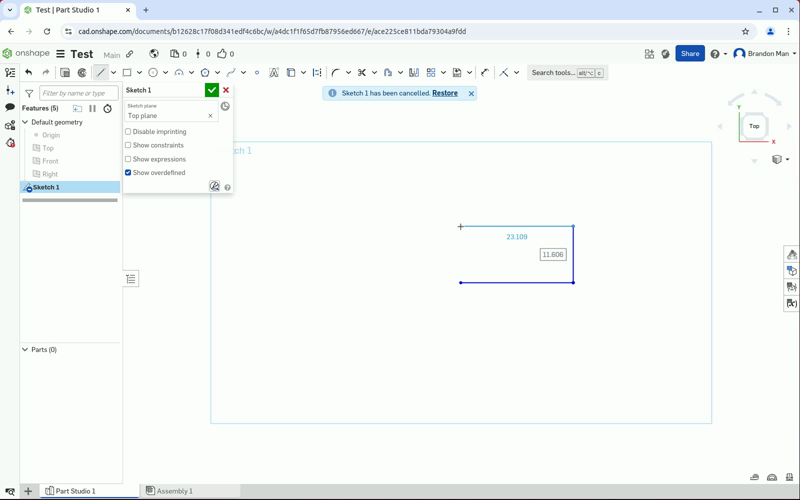
click(460, 226)
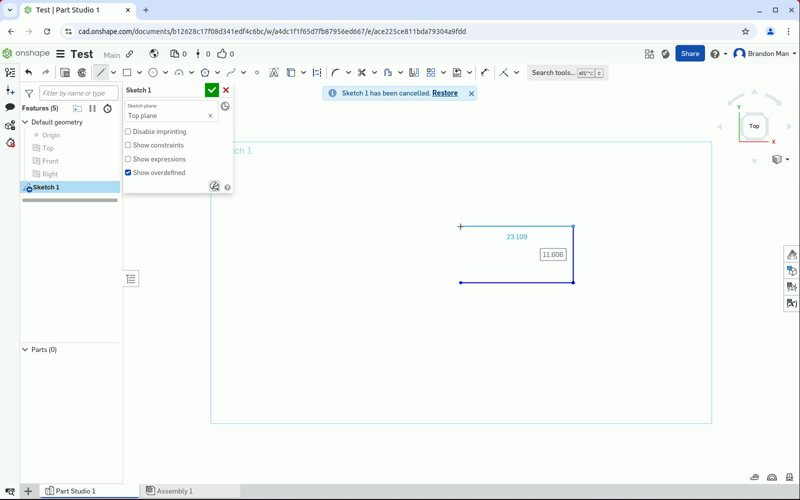
key_up(shift)
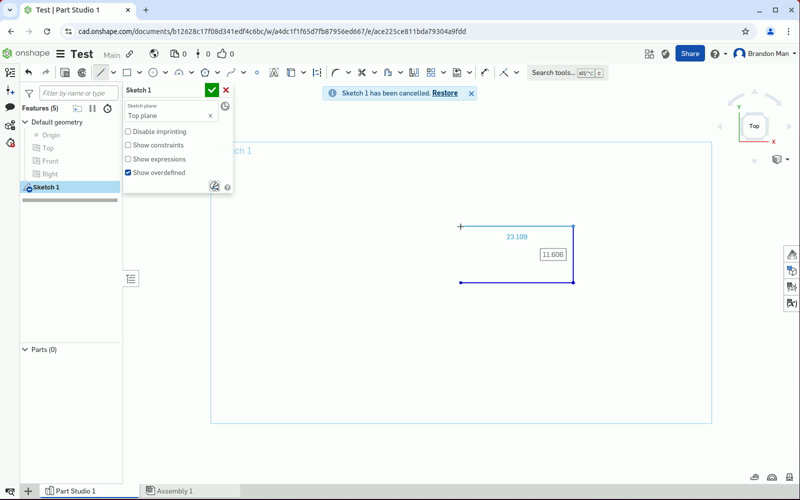
mouse_move(490, 226)
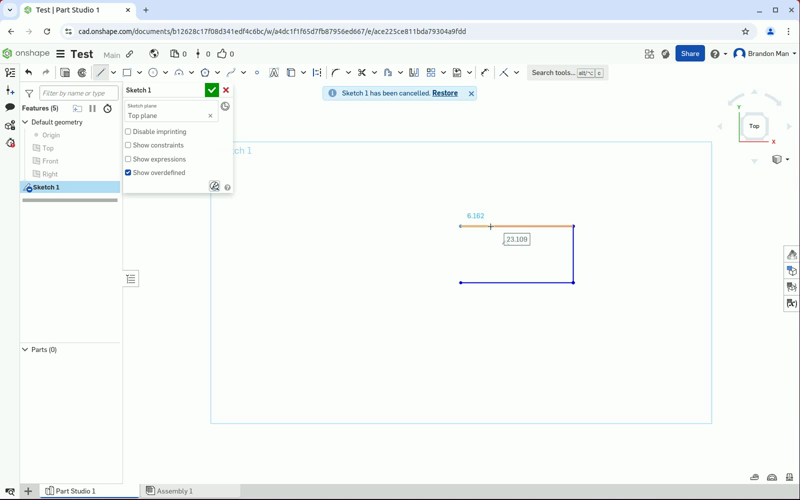
key_down(shift)
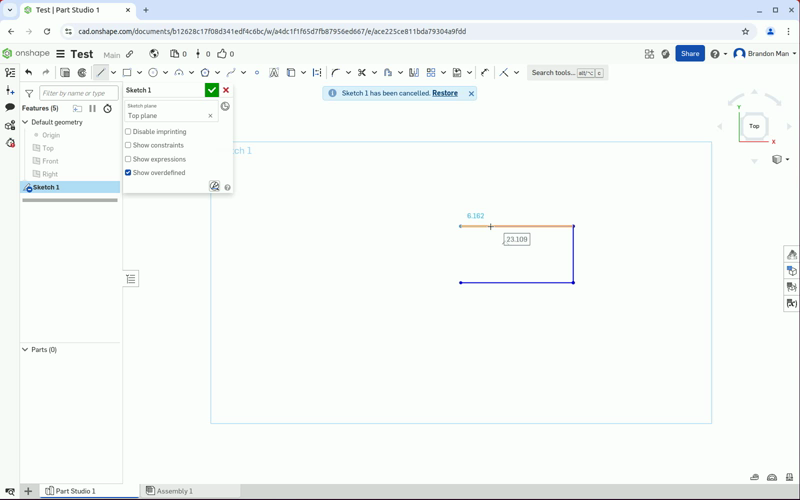
mouse_move(460, 282)
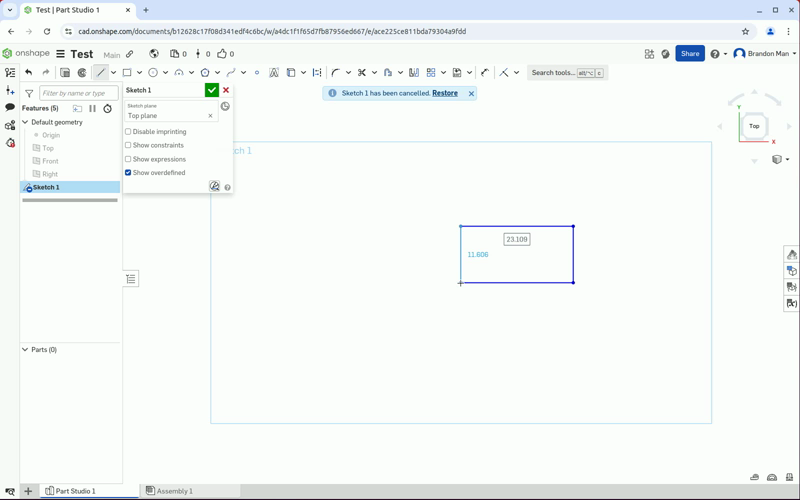
key_up(shift)
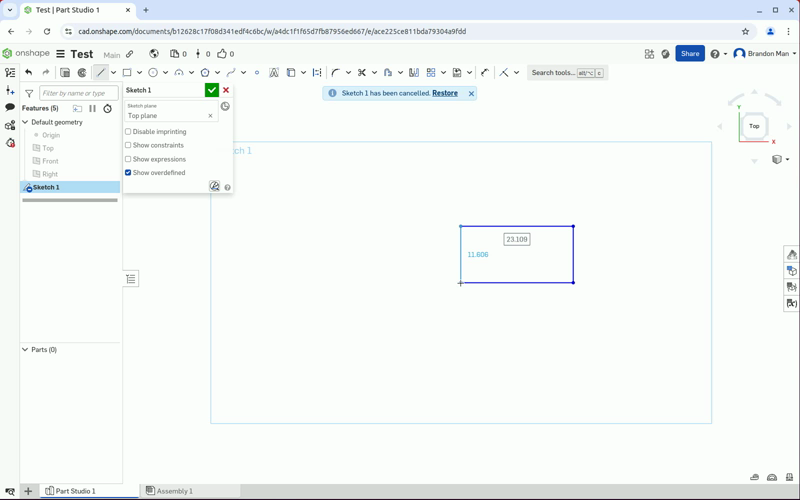
click(460, 282)
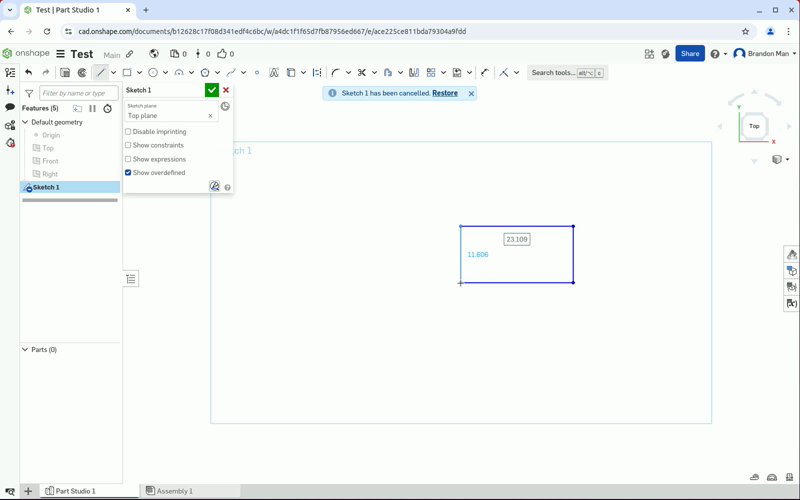
key(esc)
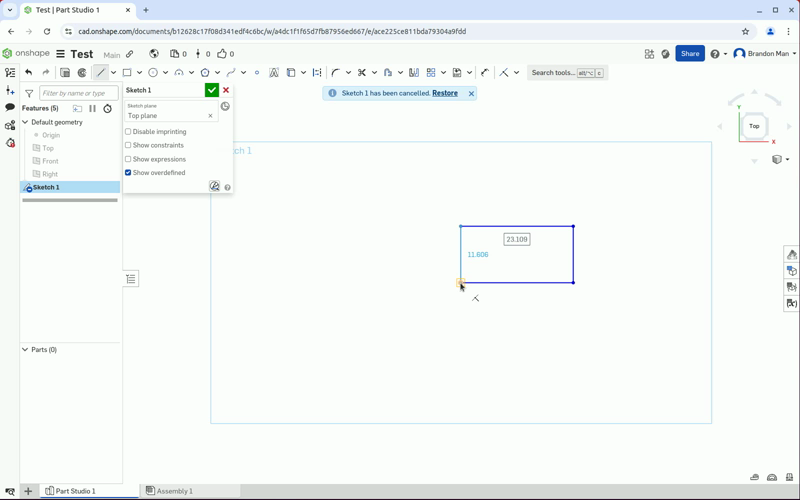
mouse_move(485, 265)
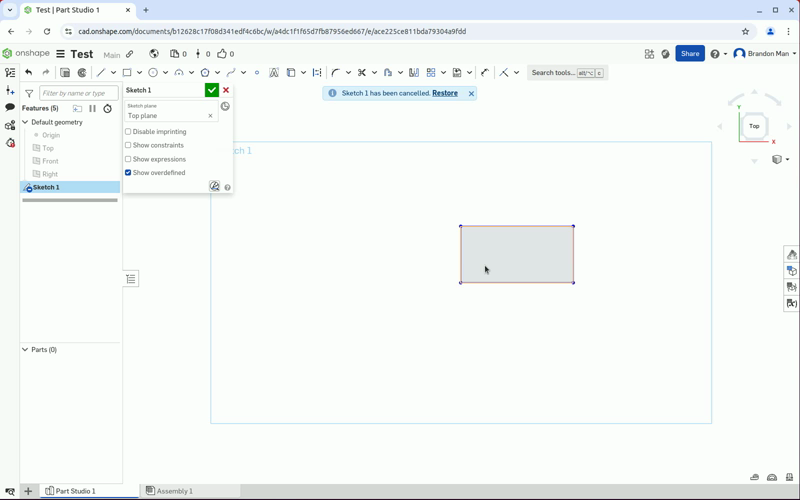
click(485, 265)
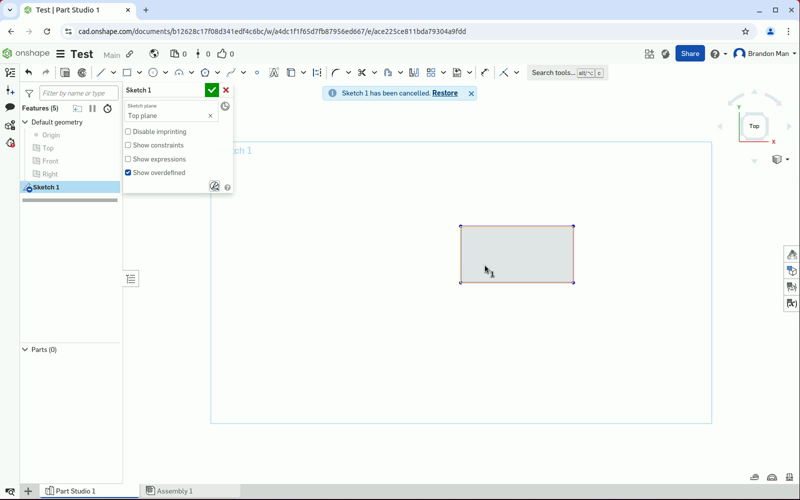
mouse_move(73, 352)
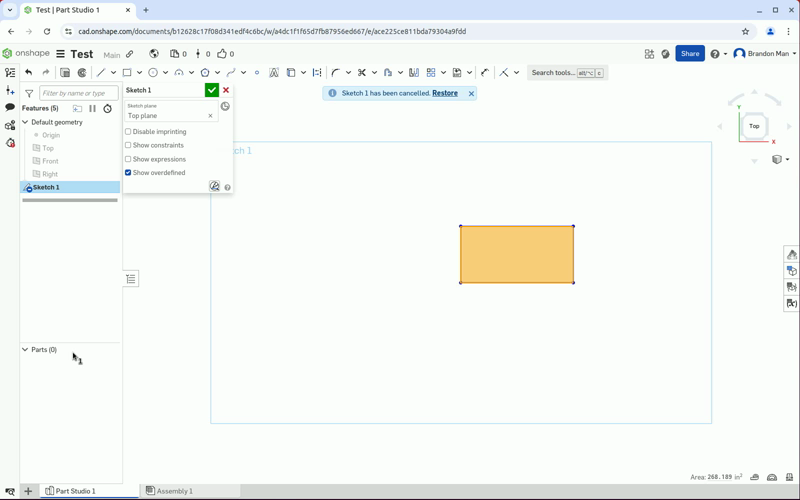
key(shift+y)
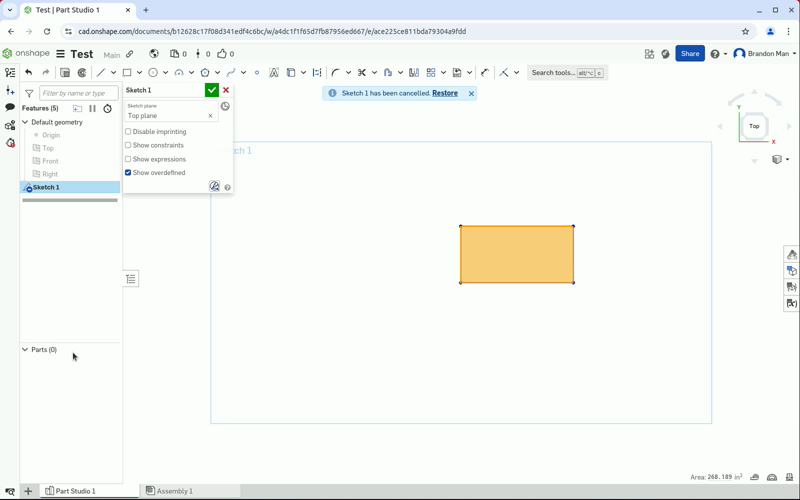
key(shift+e)
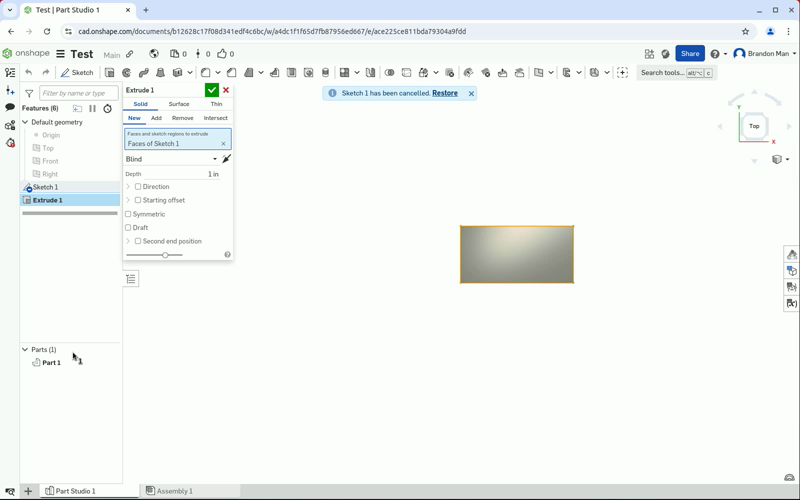
mouse_move(143, 106)
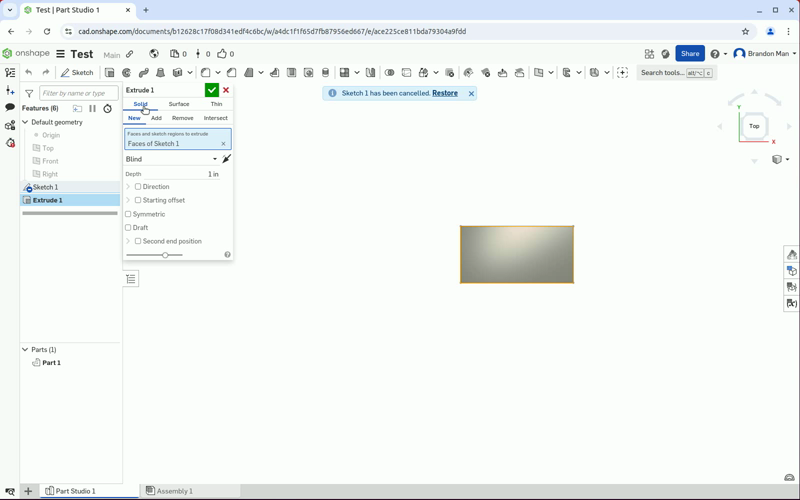
click(143, 106)
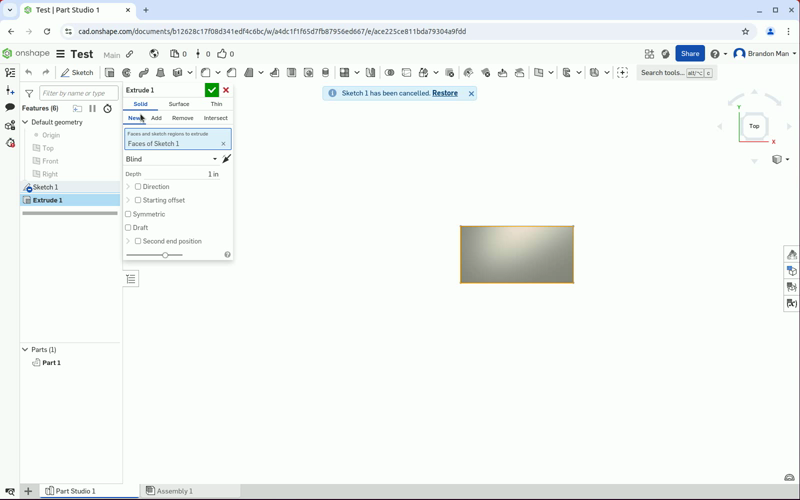
mouse_move(137, 120)
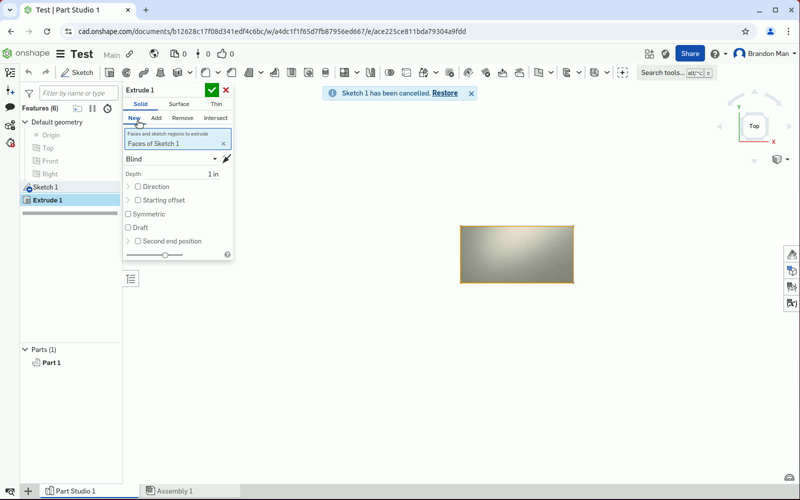
click(137, 120)
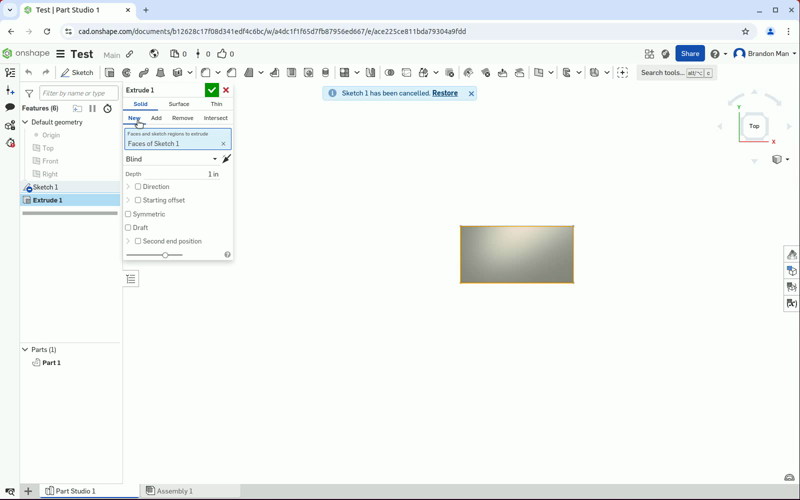
key(tab, 4)
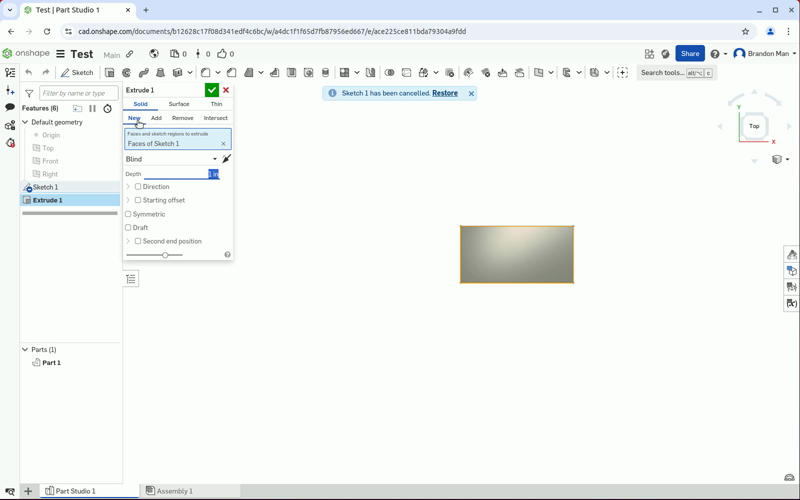
text(7.221)
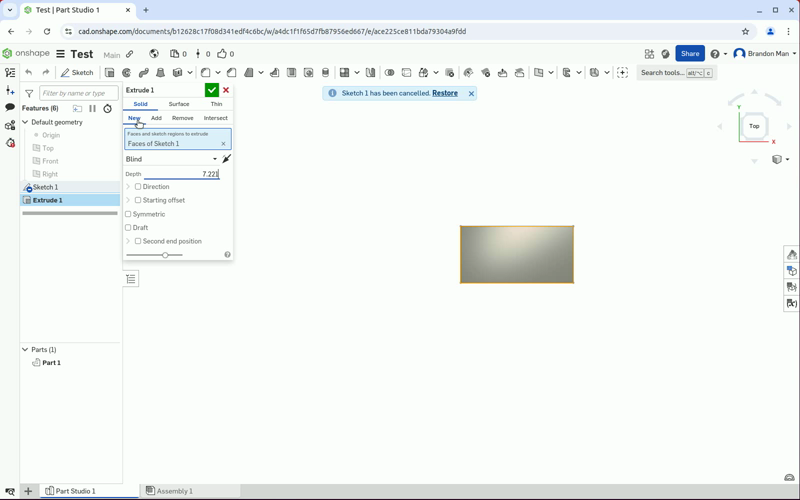
key(enter)
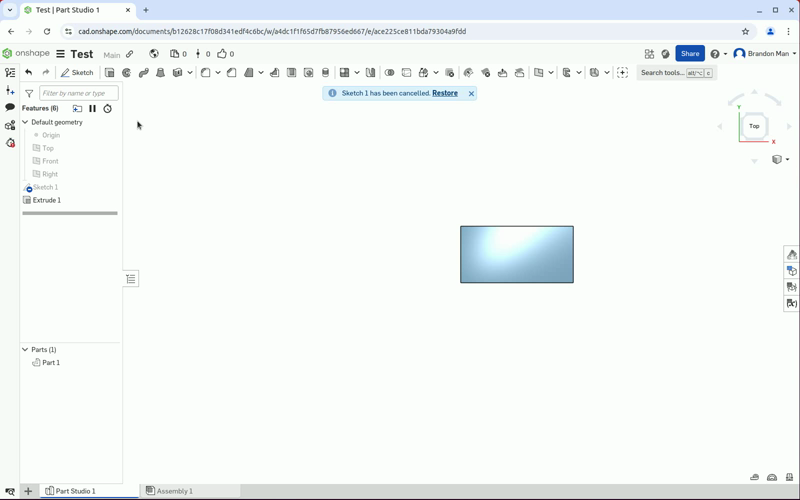
key(shift+h)
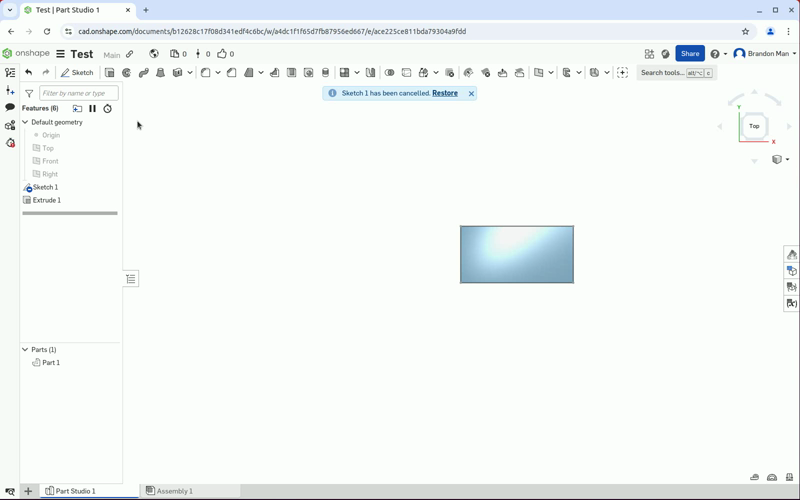
key(shift+h)
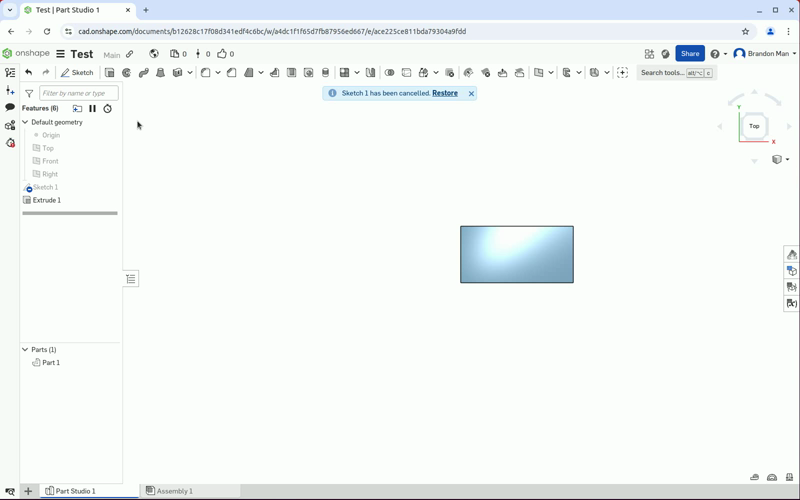
mouse_move(73, 189)
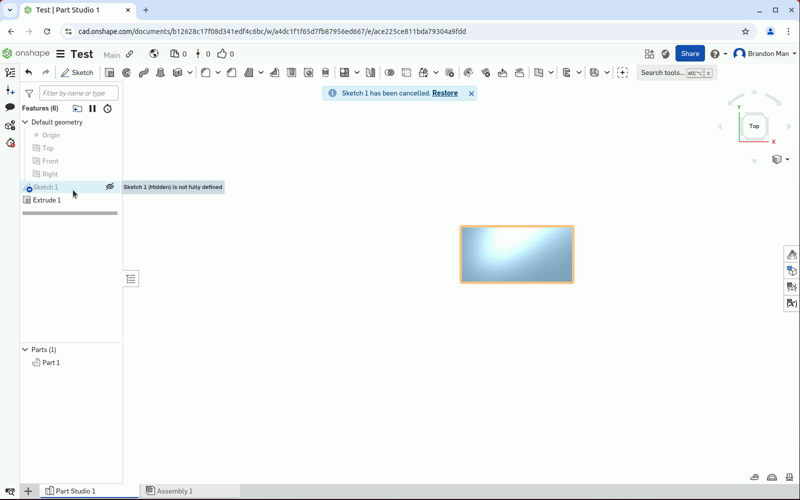
click(73, 189)
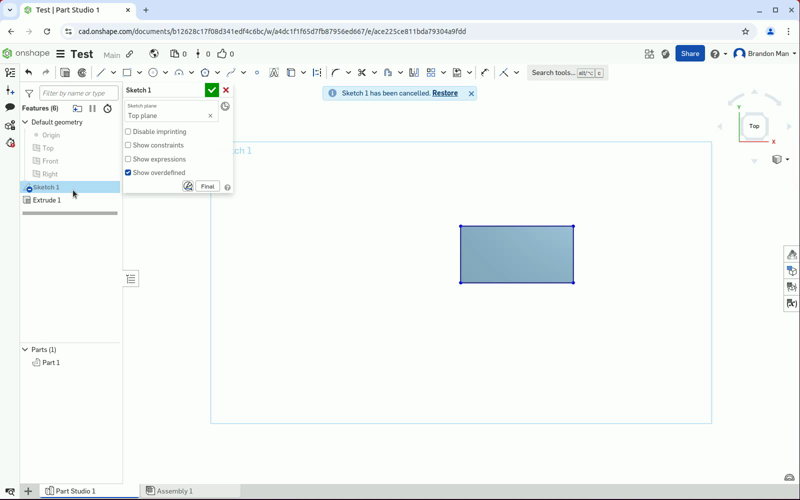
mouse_move(229, 92)
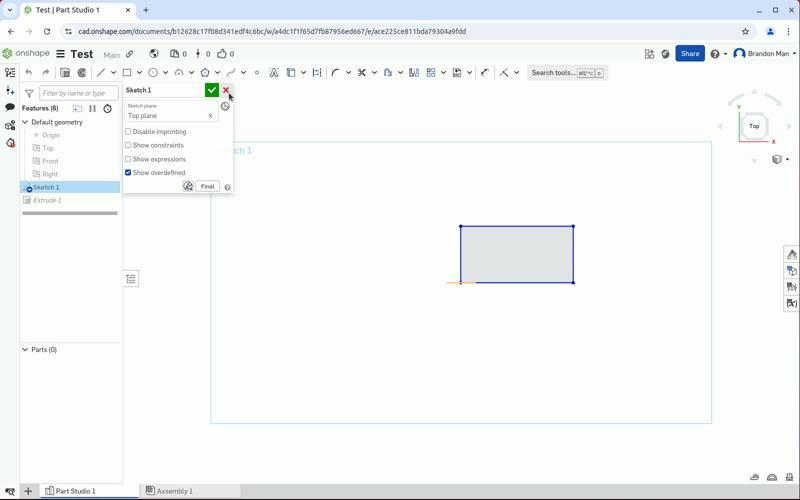
click(229, 92)
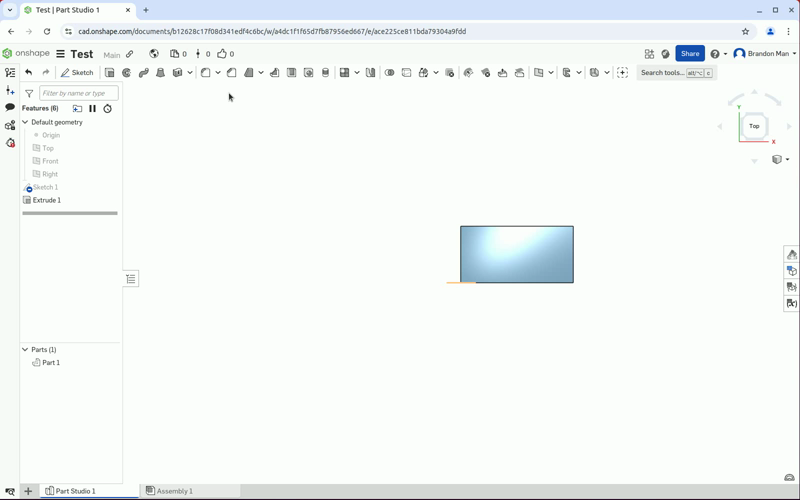
mouse_move(541, 75)
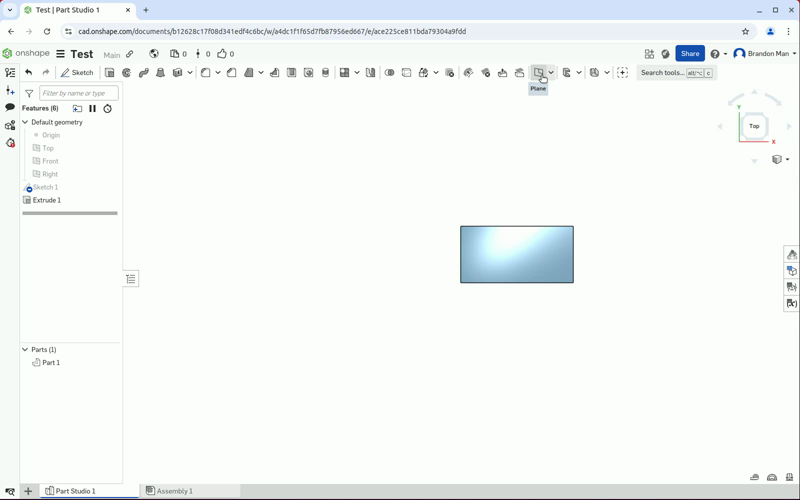
click(541, 75)
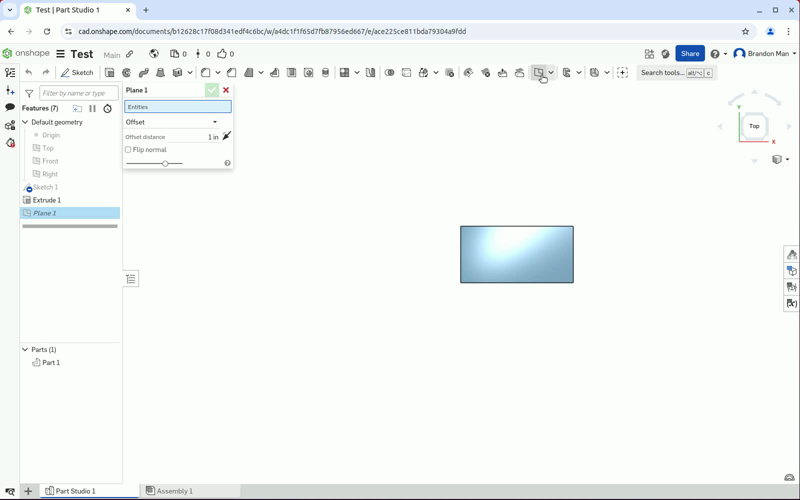
mouse_move(73, 150)
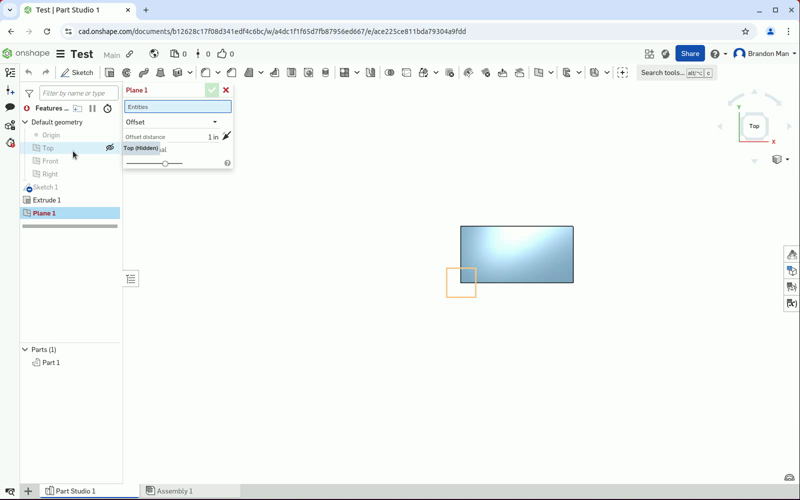
click(73, 150)
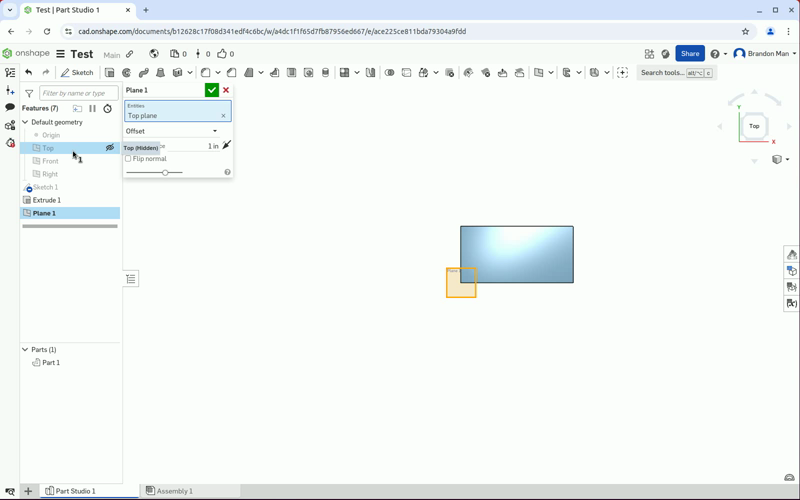
key(tab, 2)
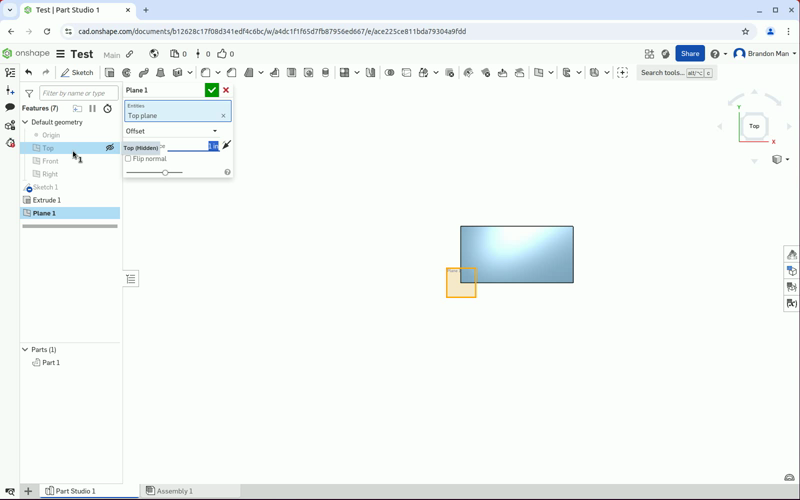
text(7.21)
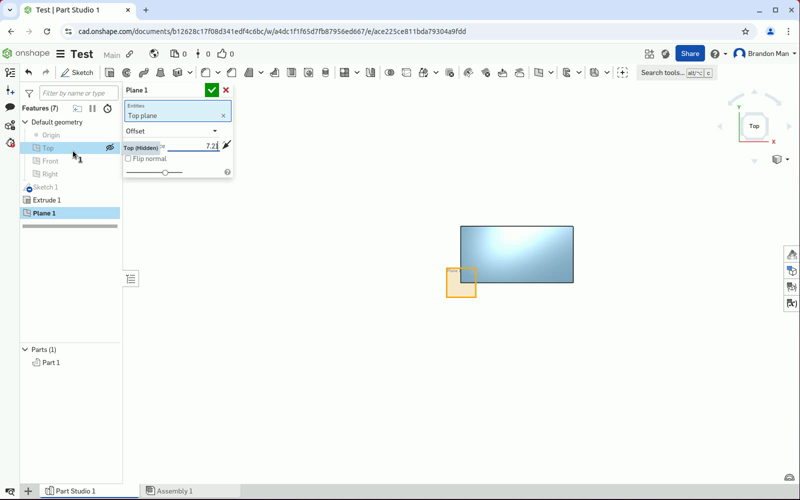
key(enter, 2)
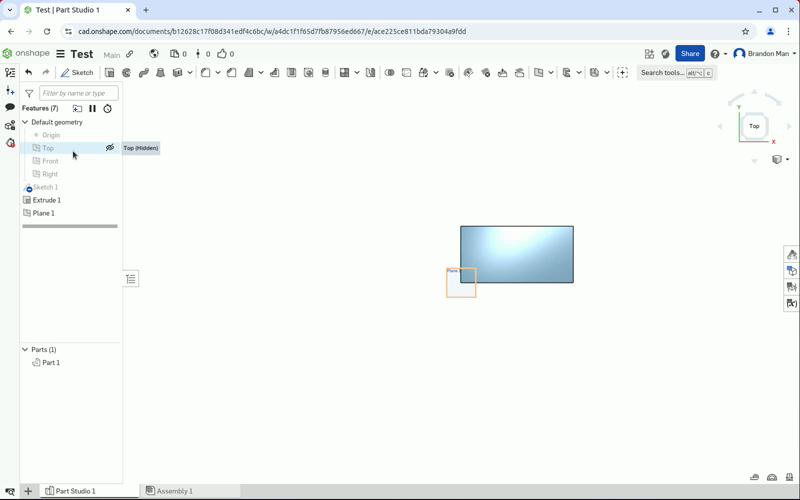
key(shift+s)
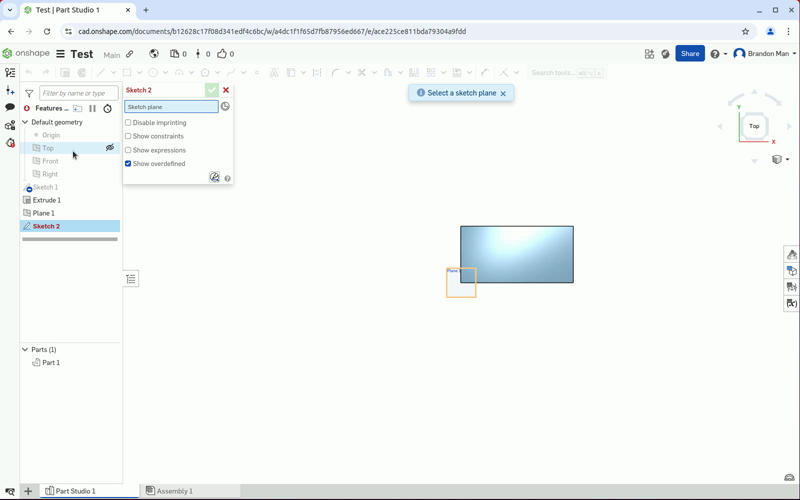
mouse_move(73, 215)
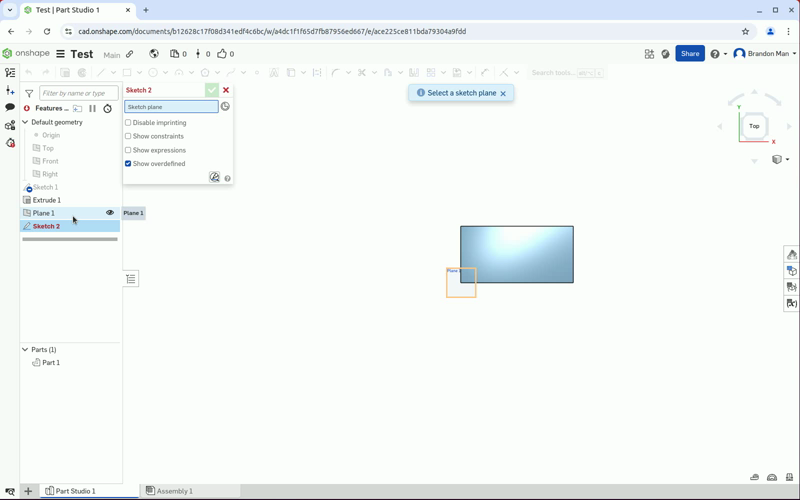
click(73, 215)
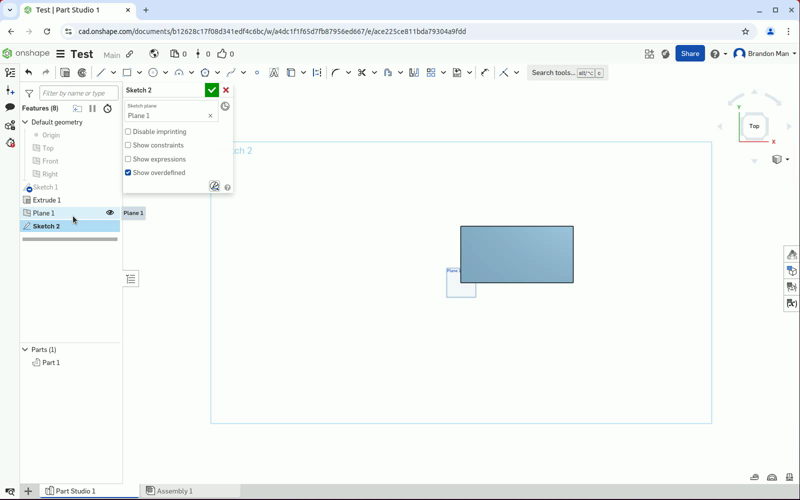
mouse_move(73, 352)
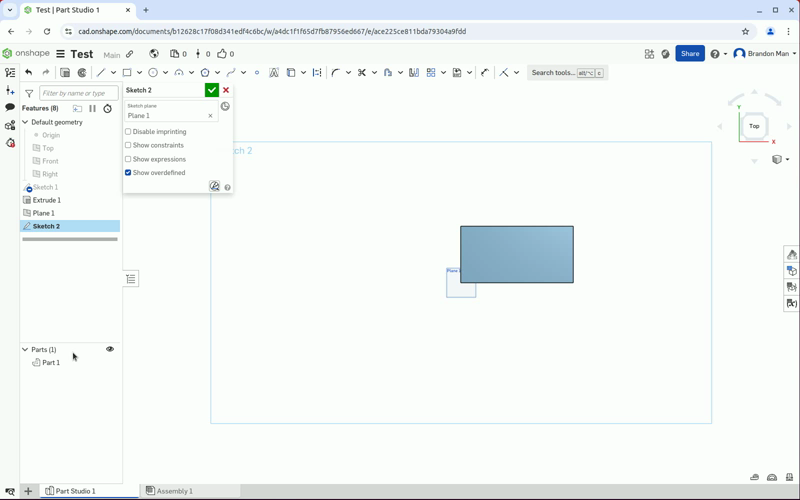
key(y)
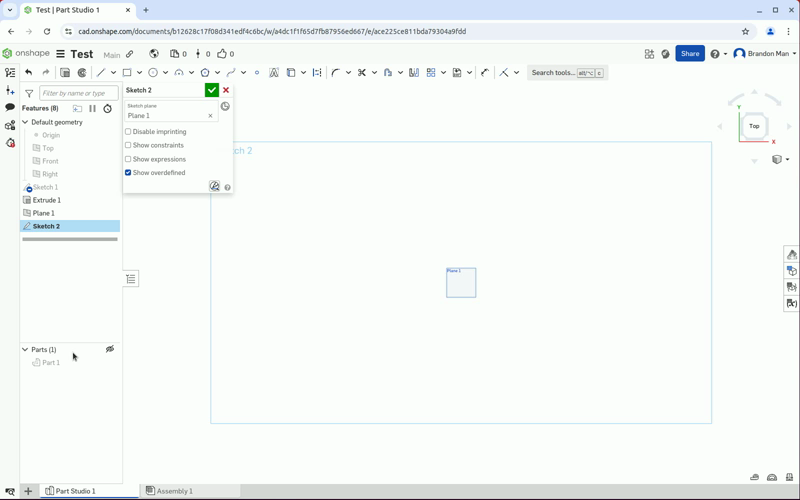
key(l)
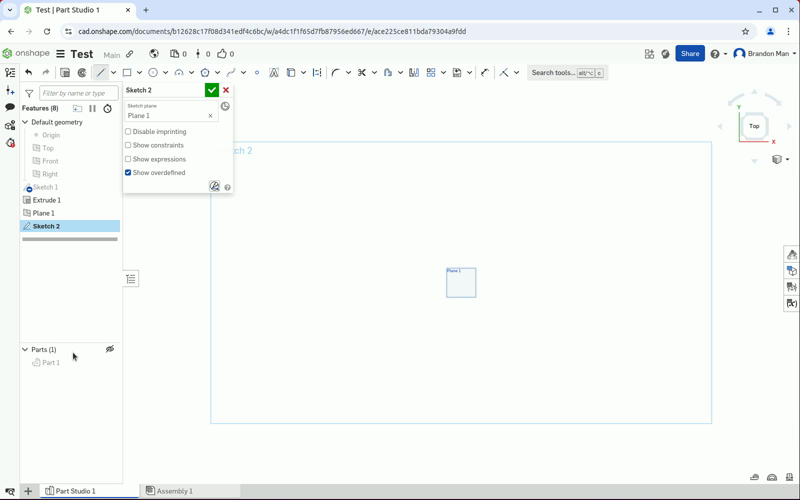
key_down(shift)
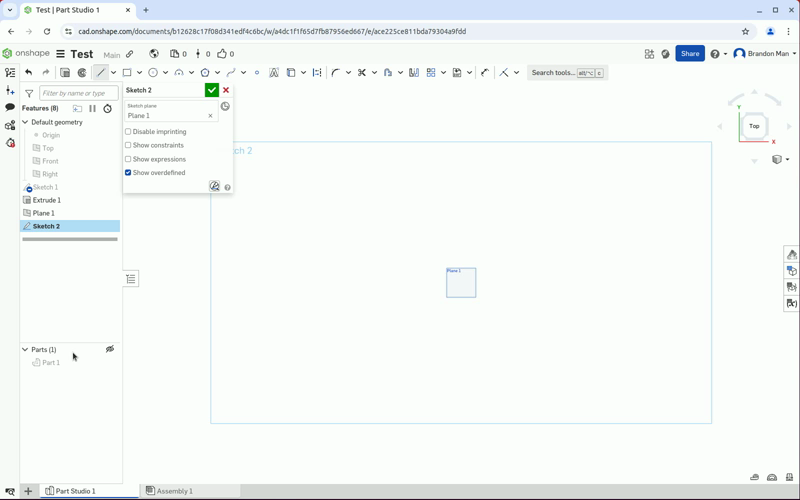
mouse_move(516, 262)
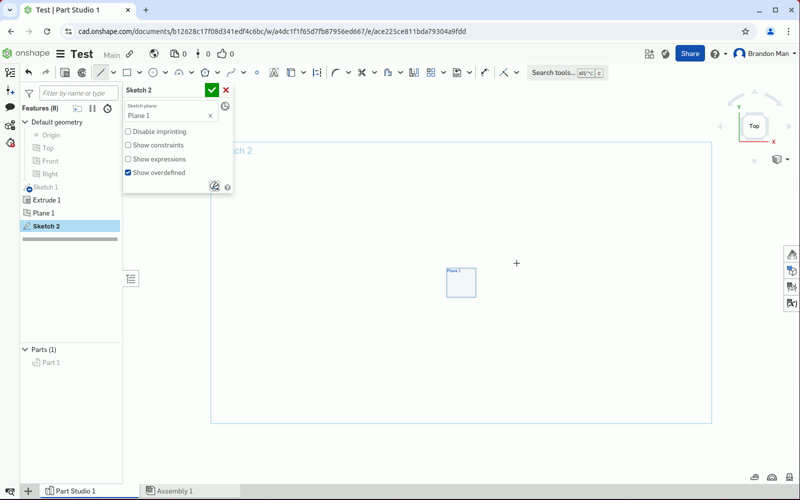
click(516, 262)
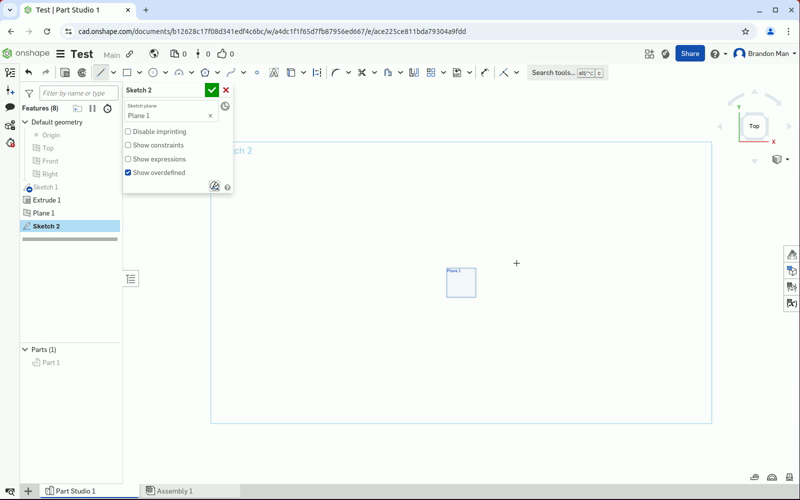
key_up(shift)
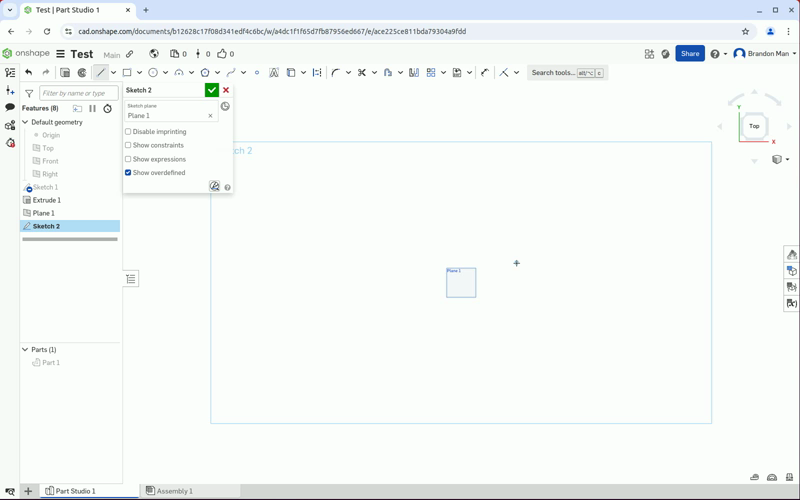
key_down(shift)
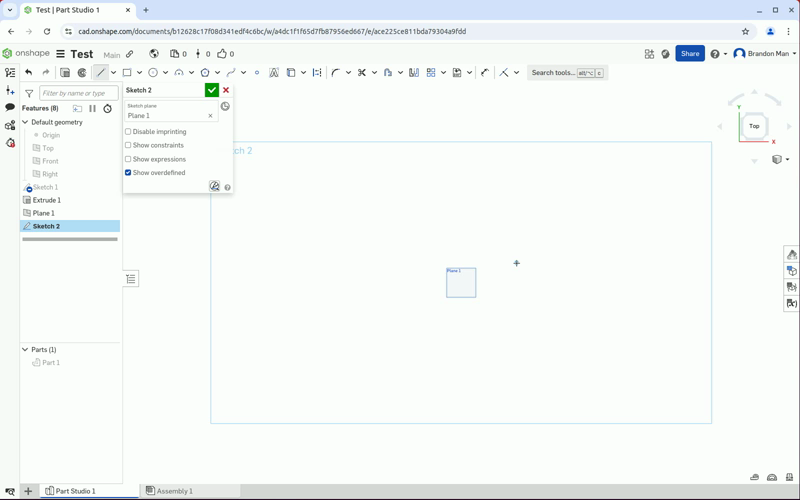
mouse_move(546, 262)
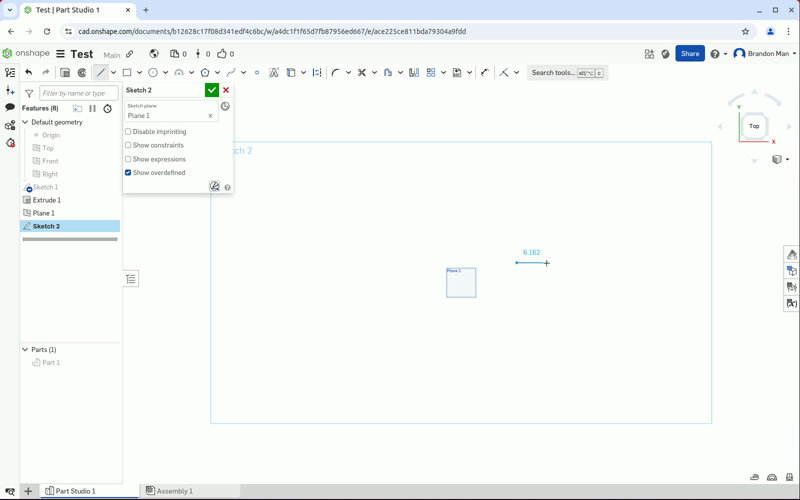
mouse_move(573, 262)
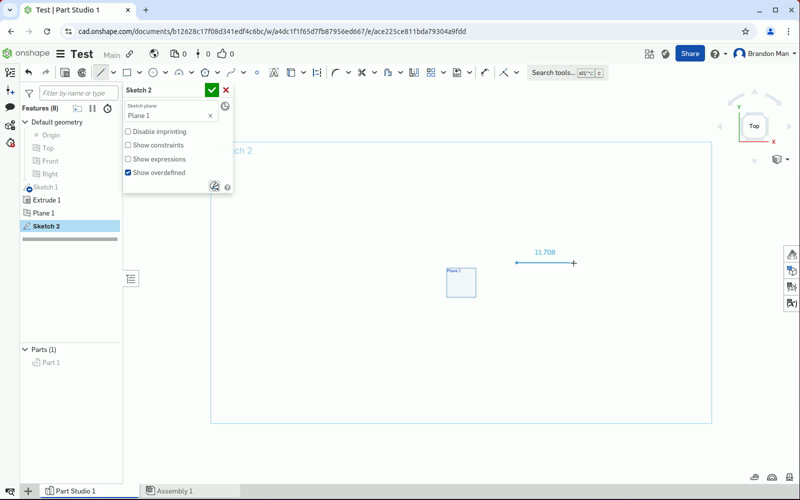
click(573, 262)
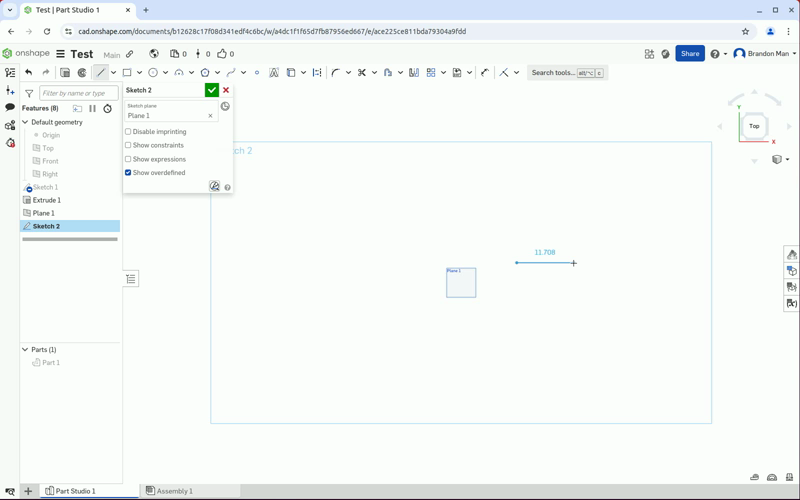
key_up(shift)
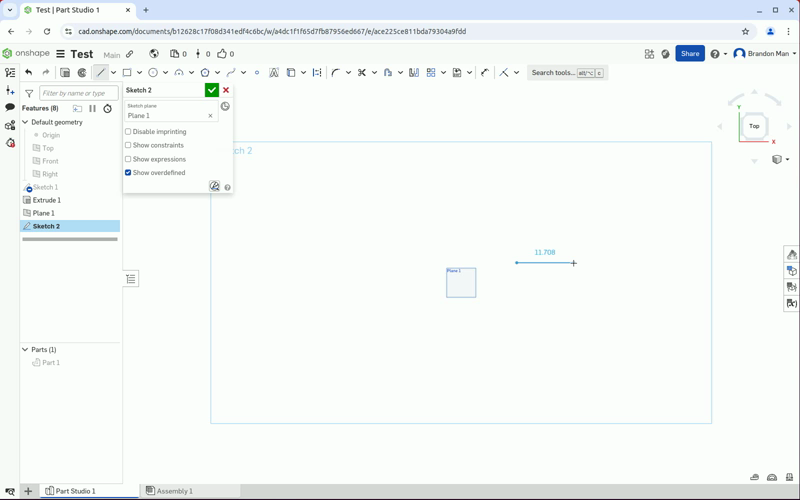
key_down(shift)
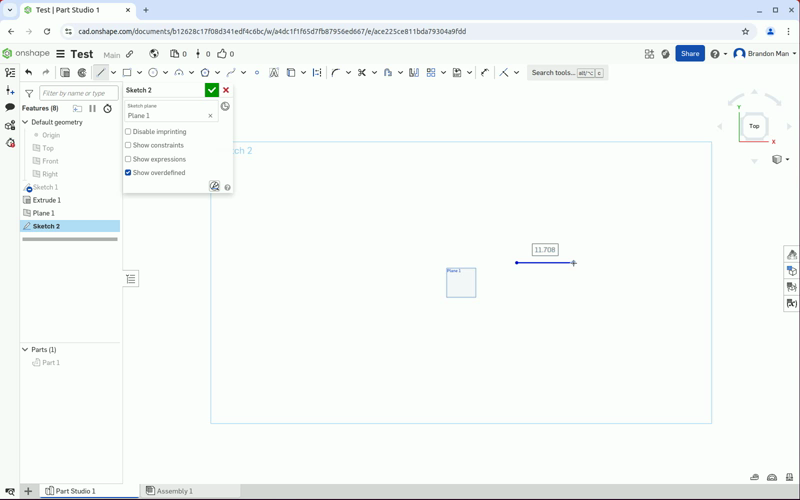
mouse_move(589, 262)
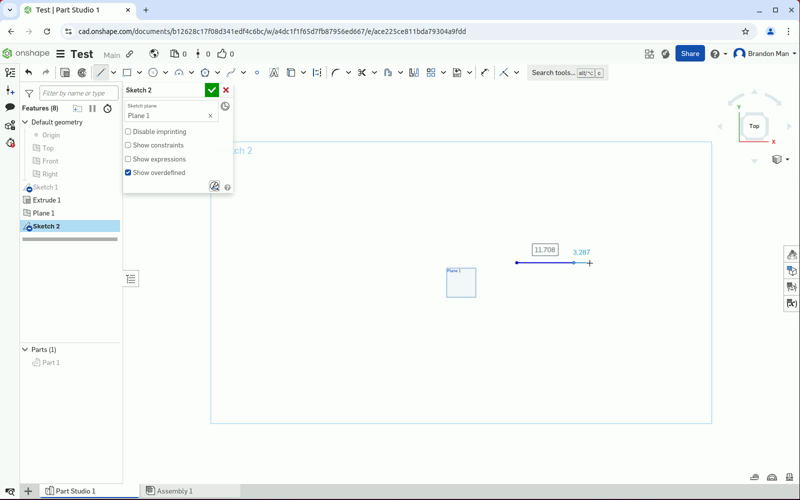
mouse_move(573, 225)
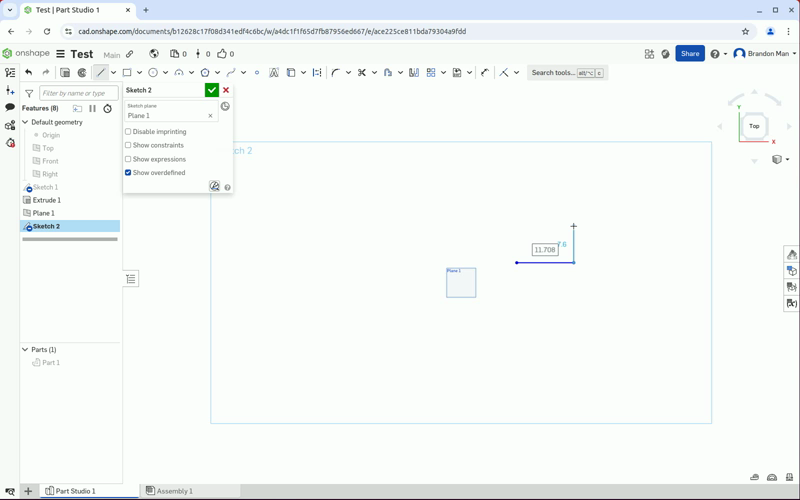
click(573, 225)
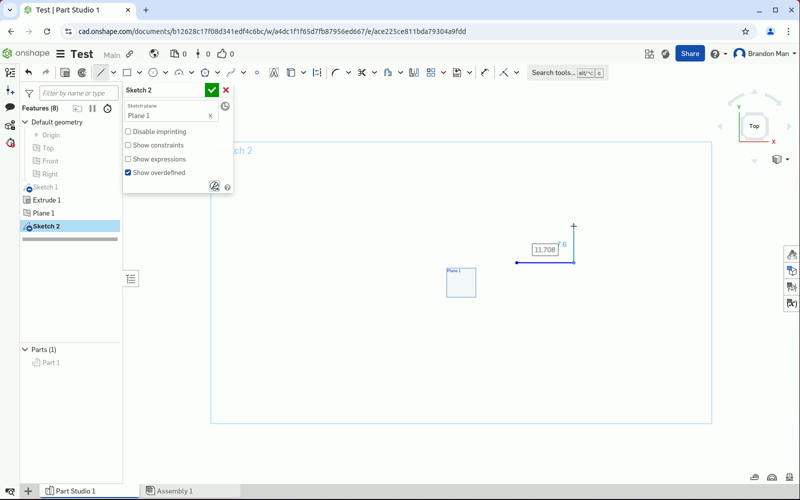
key_up(shift)
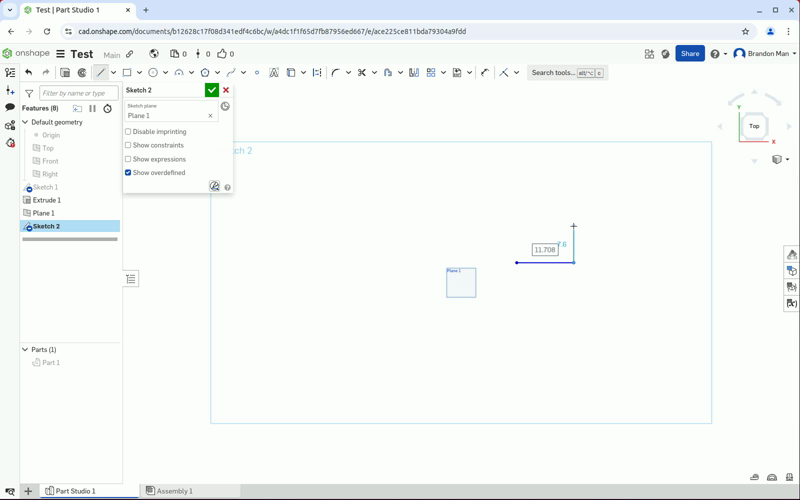
key_down(shift)
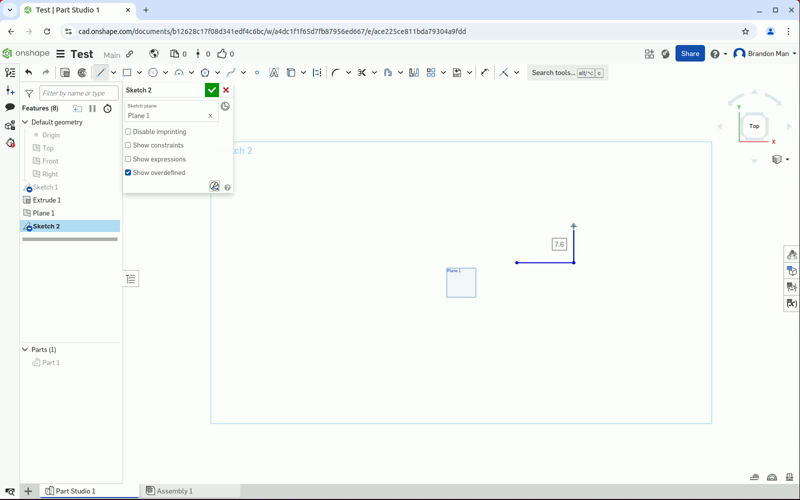
mouse_move(589, 225)
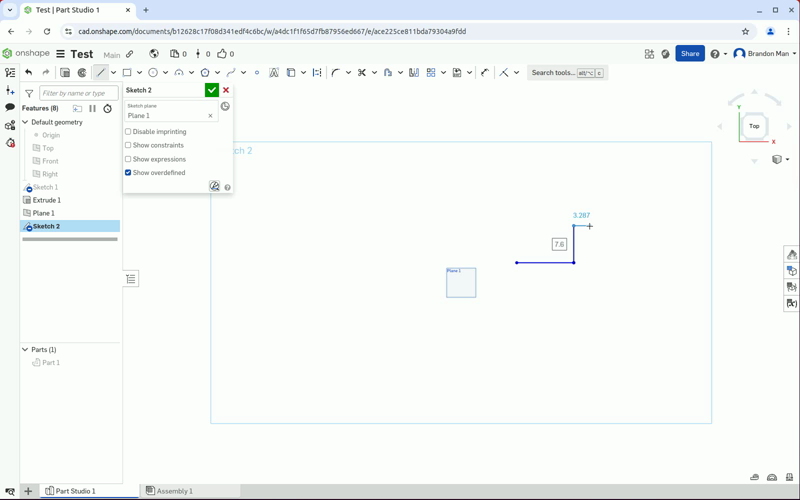
mouse_move(516, 225)
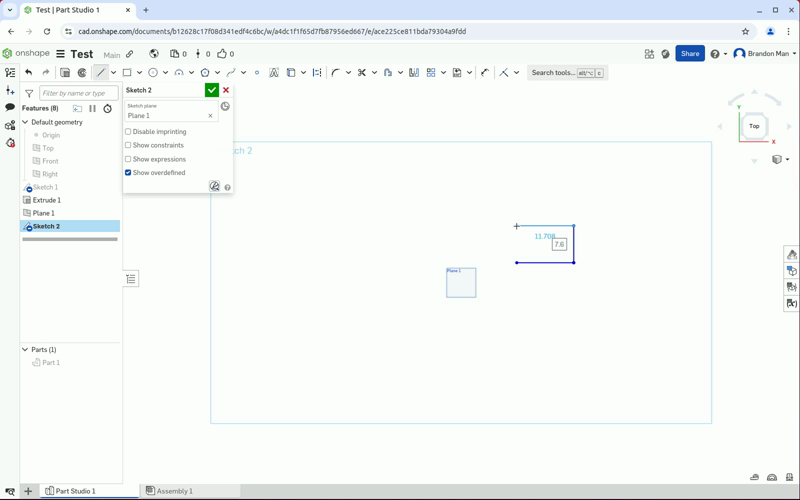
click(516, 225)
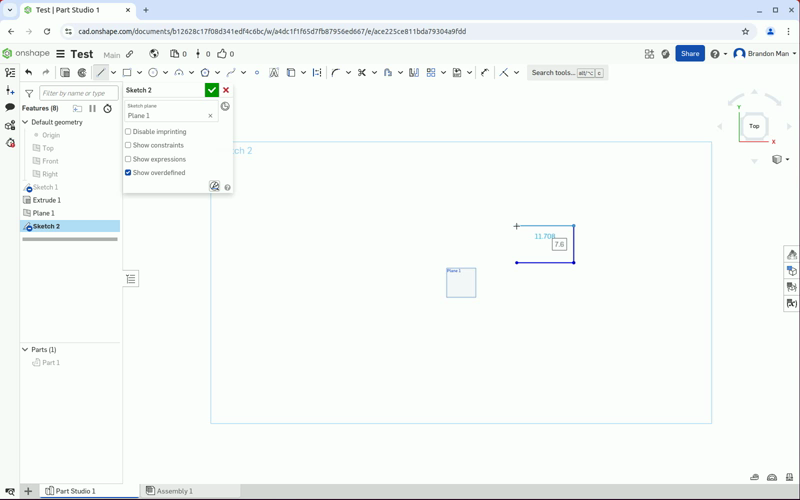
key_up(shift)
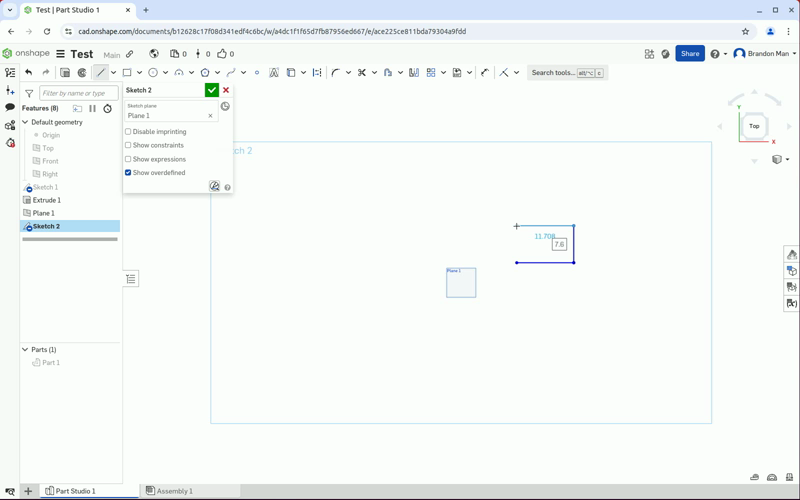
mouse_move(546, 225)
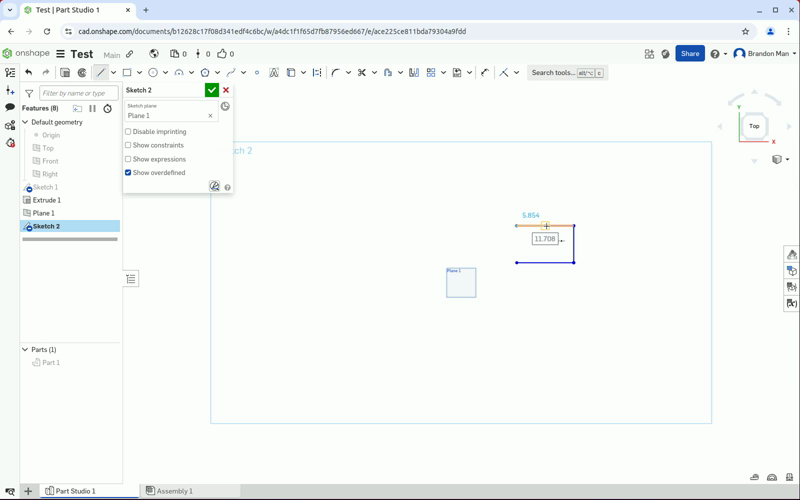
key_down(shift)
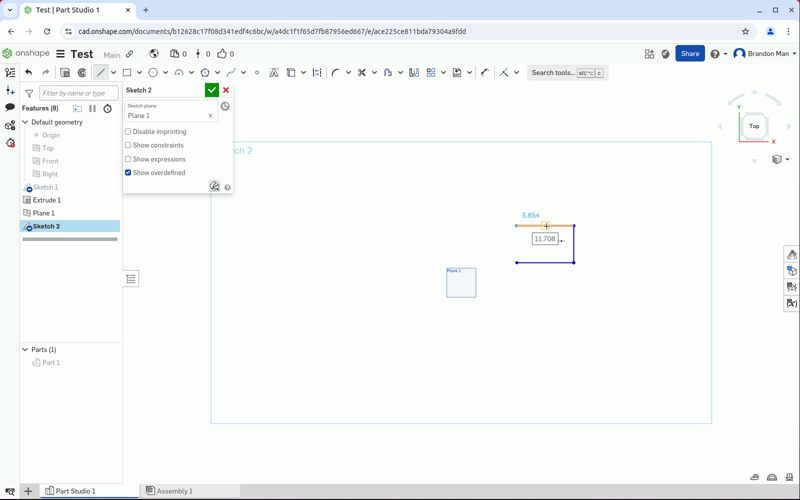
mouse_move(516, 262)
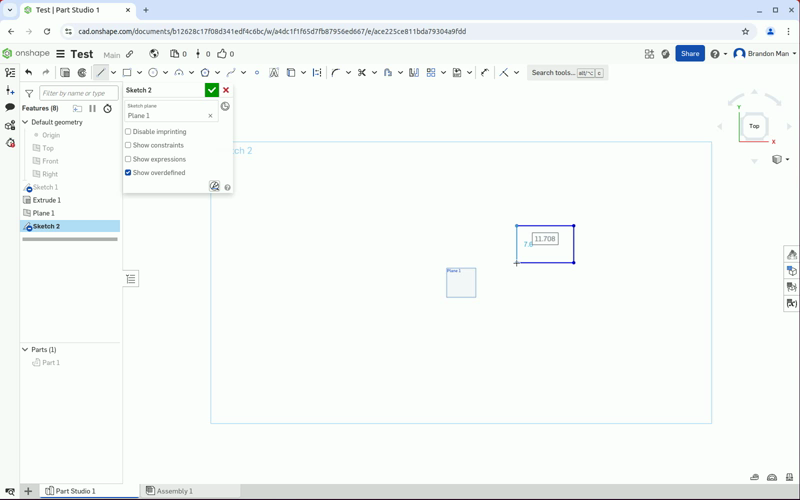
key_up(shift)
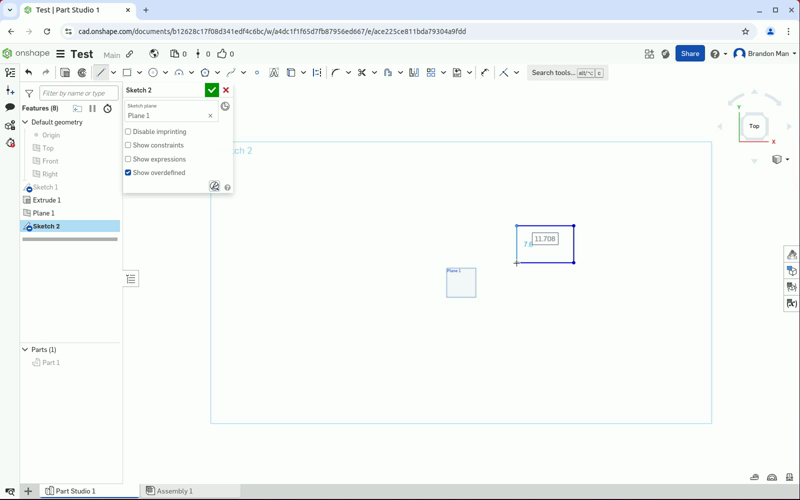
click(516, 262)
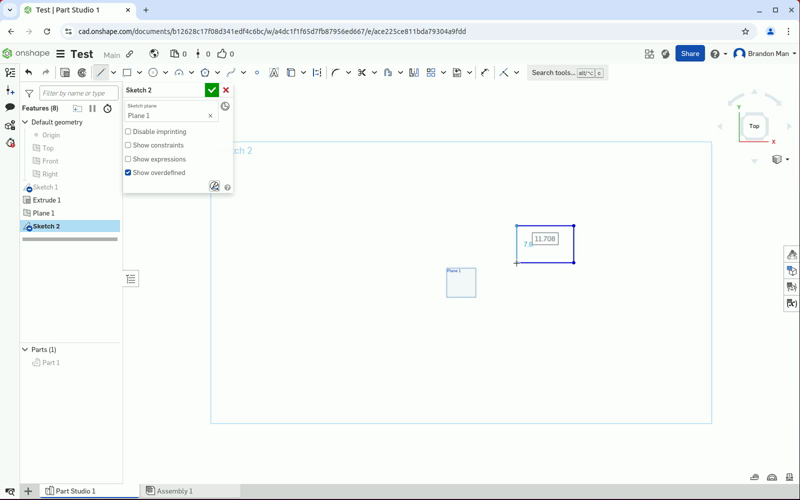
key(esc)
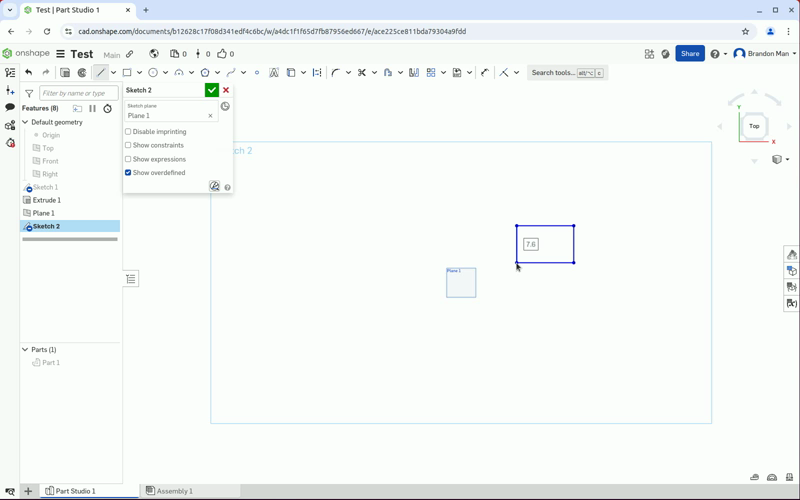
mouse_move(538, 227)
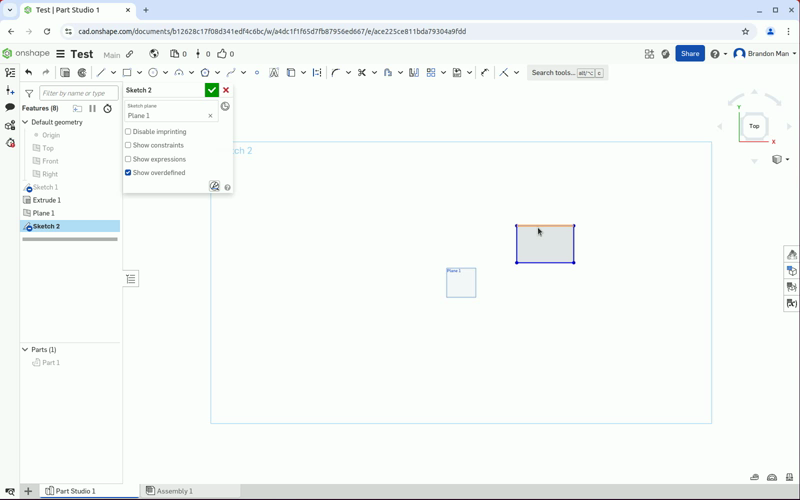
click(538, 227)
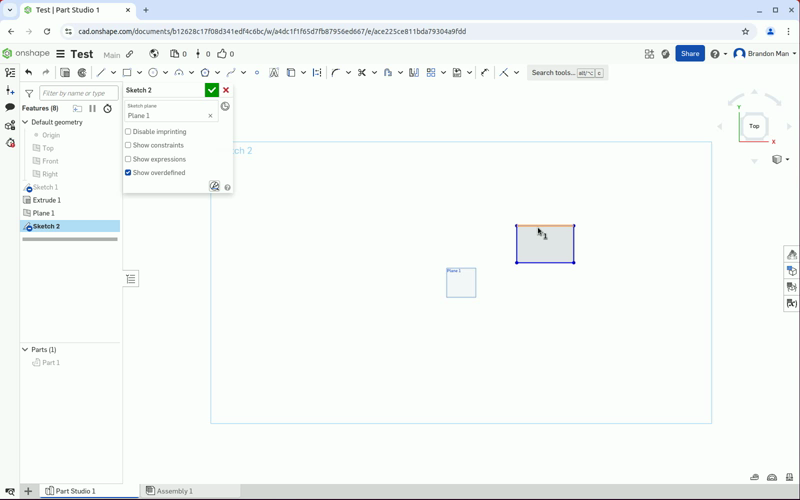
mouse_move(73, 352)
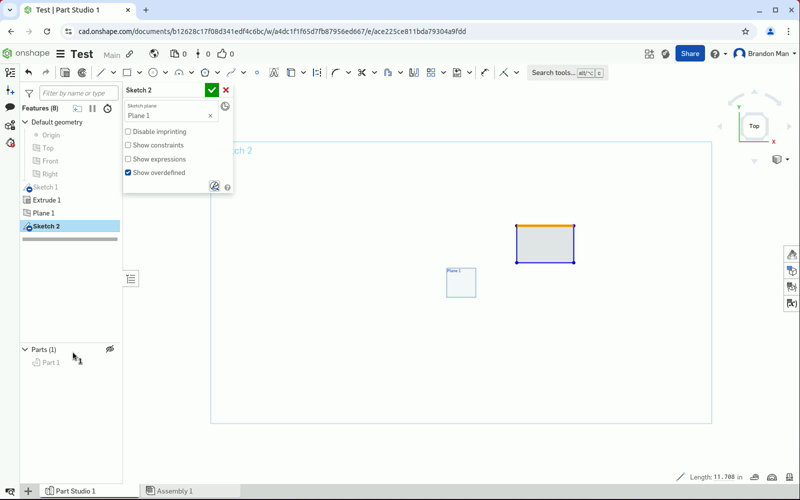
key(shift+y)
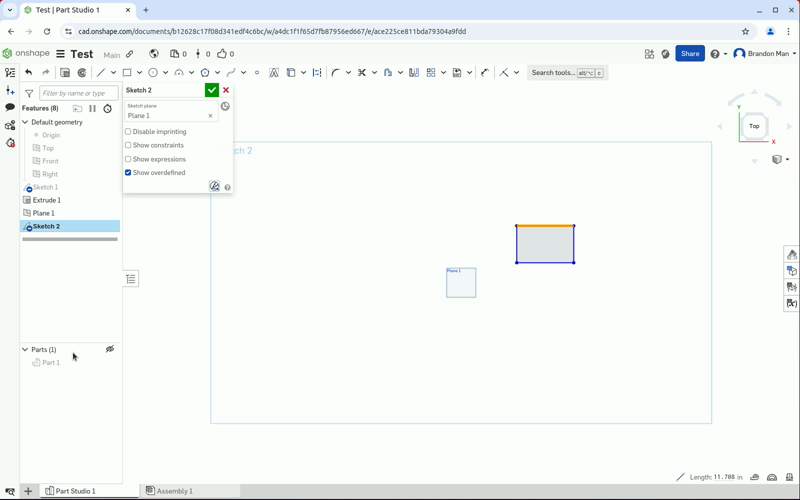
key(shift+e)
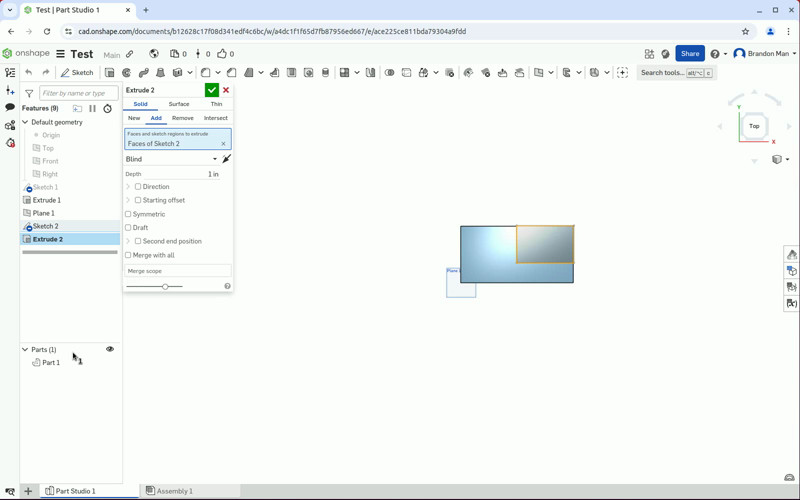
mouse_move(143, 106)
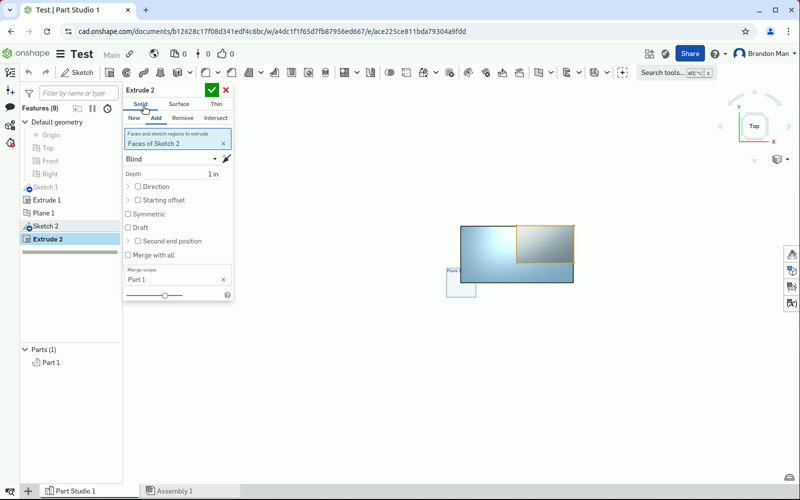
click(143, 106)
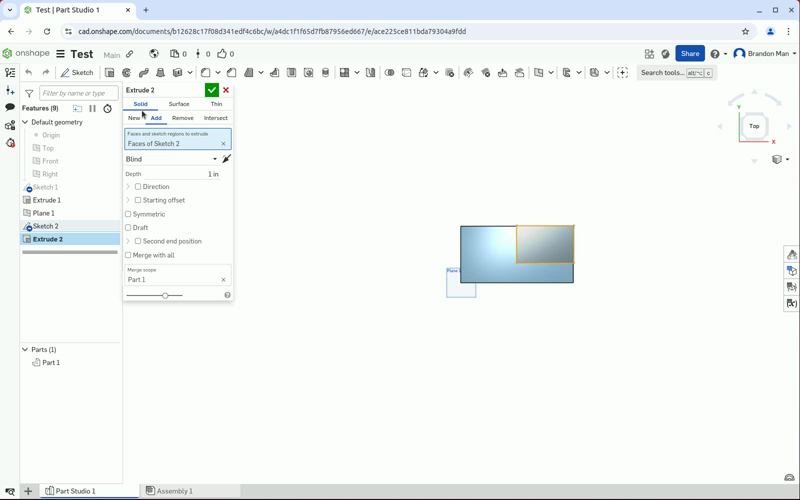
mouse_move(137, 120)
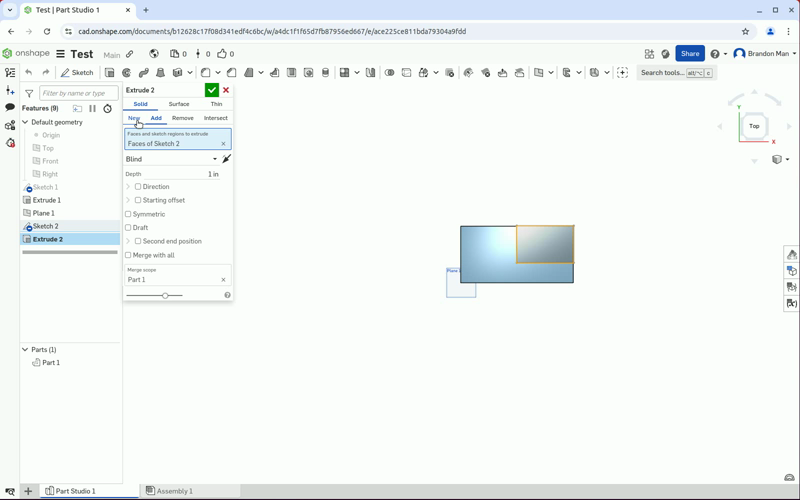
click(137, 120)
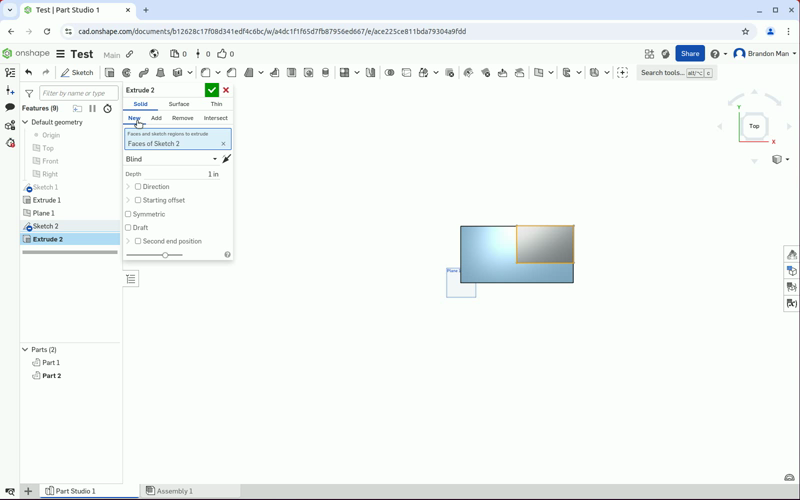
key(tab, 4)
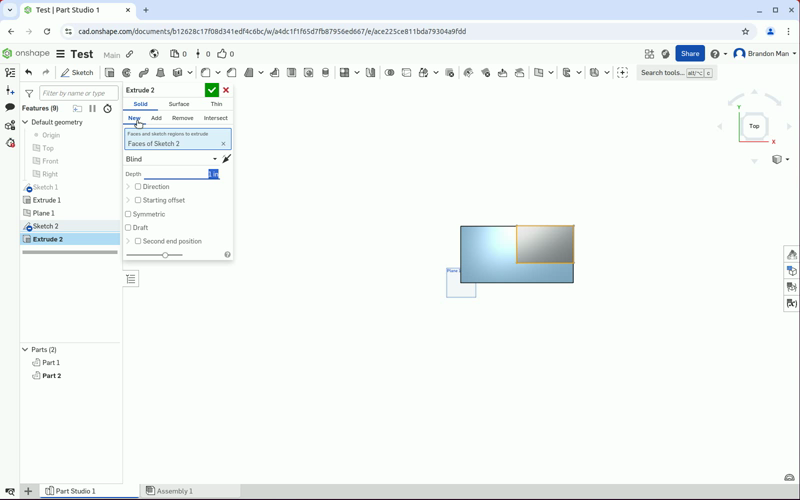
text(4.333)
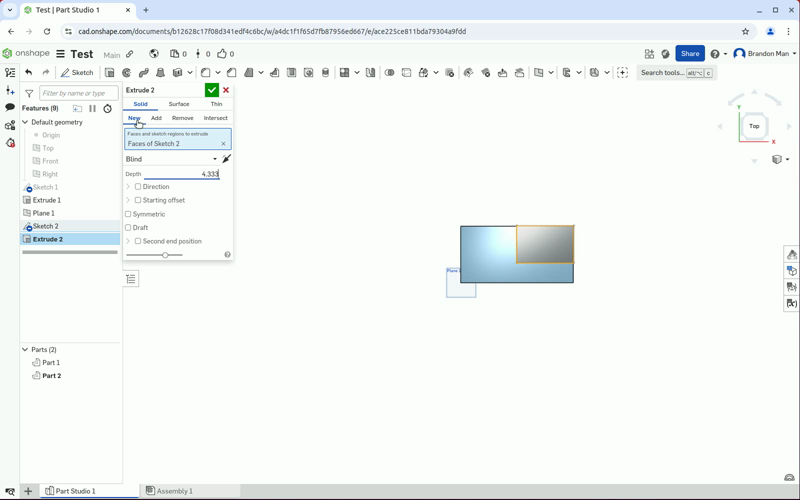
key(enter)
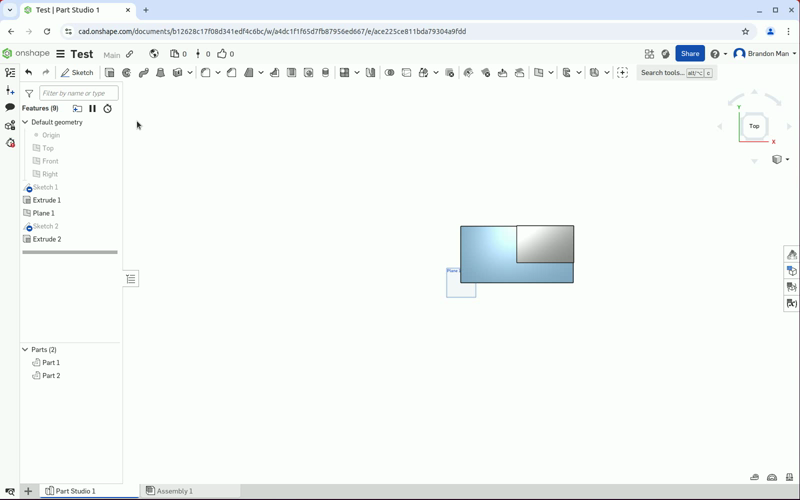
key(shift+h)
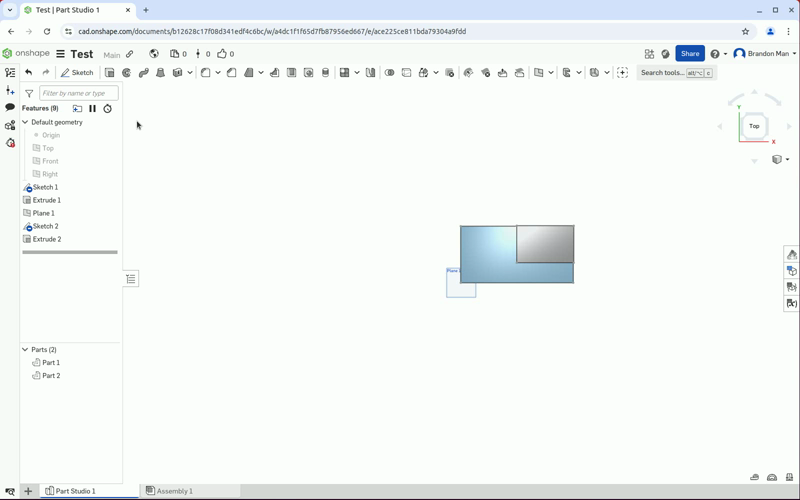
key(shift+h)
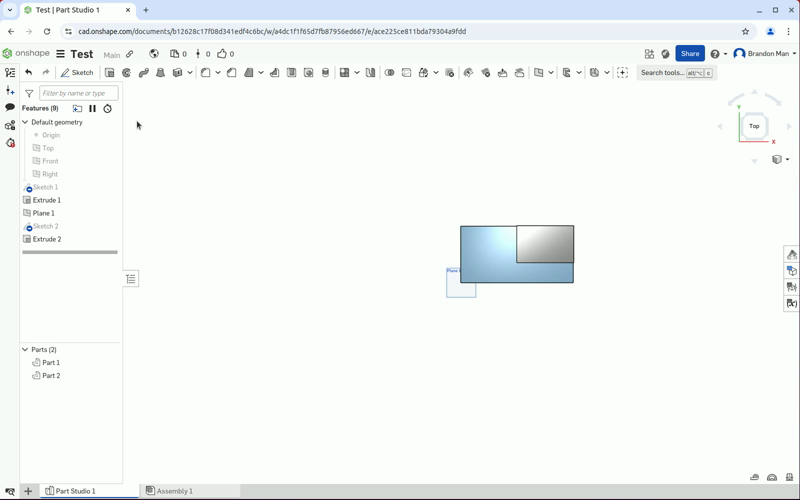
mouse_move(73, 189)
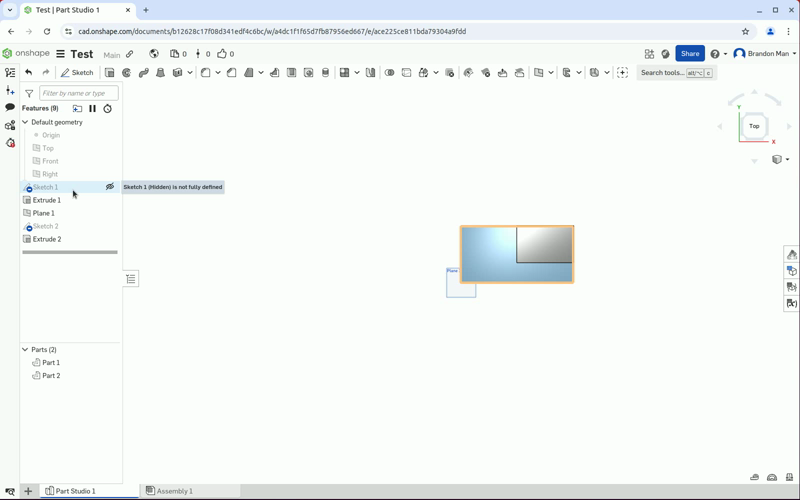
click(73, 189)
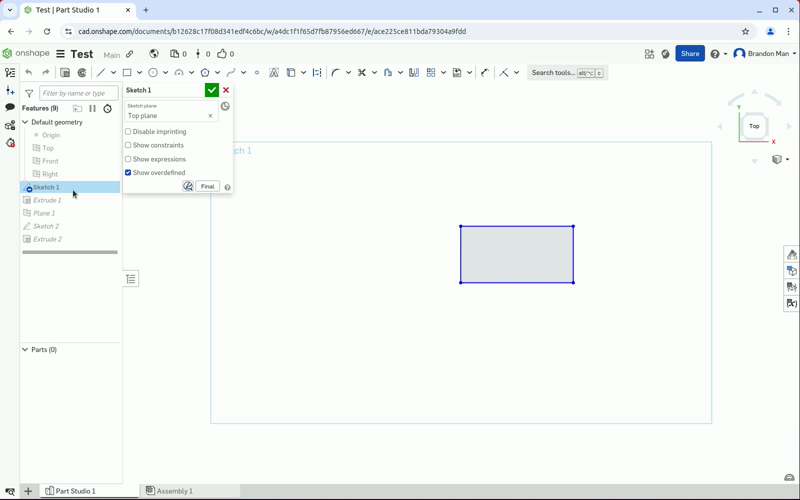
mouse_move(229, 92)
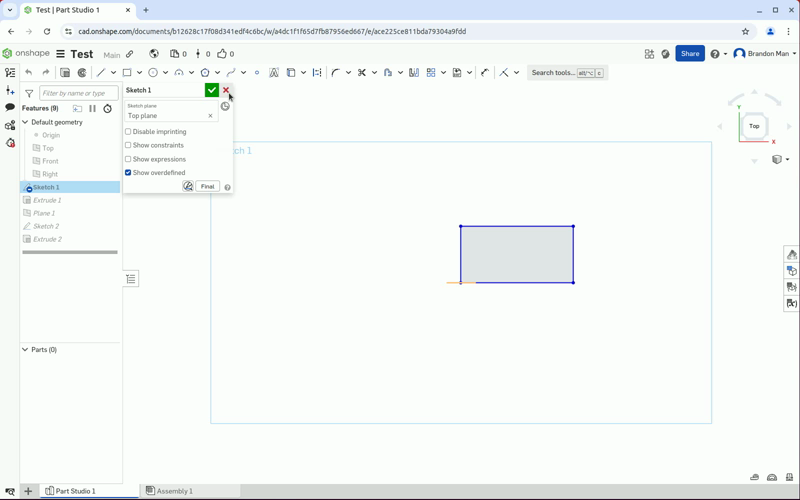
click(229, 92)
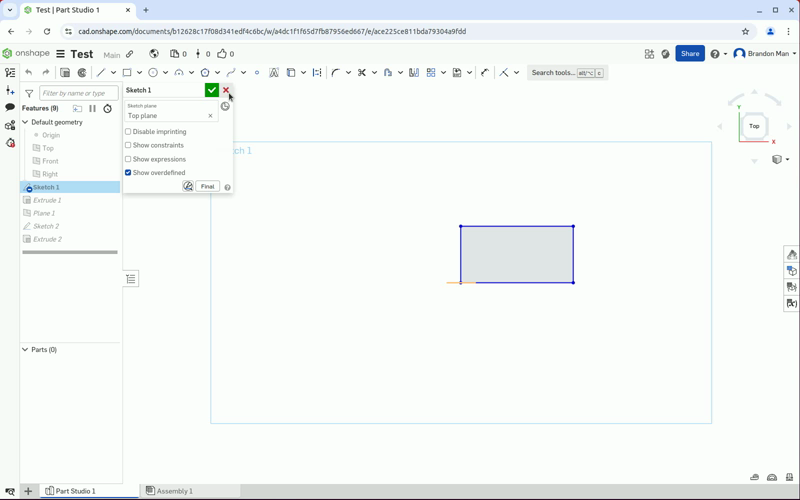
key(shift+s)
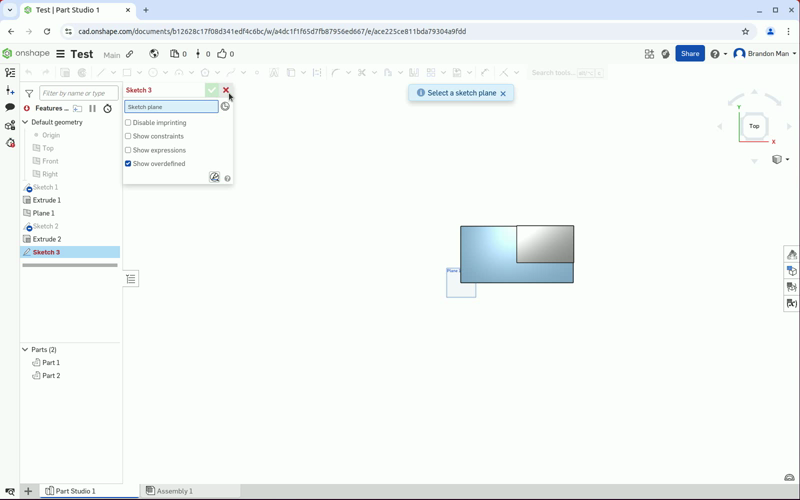
mouse_move(73, 215)
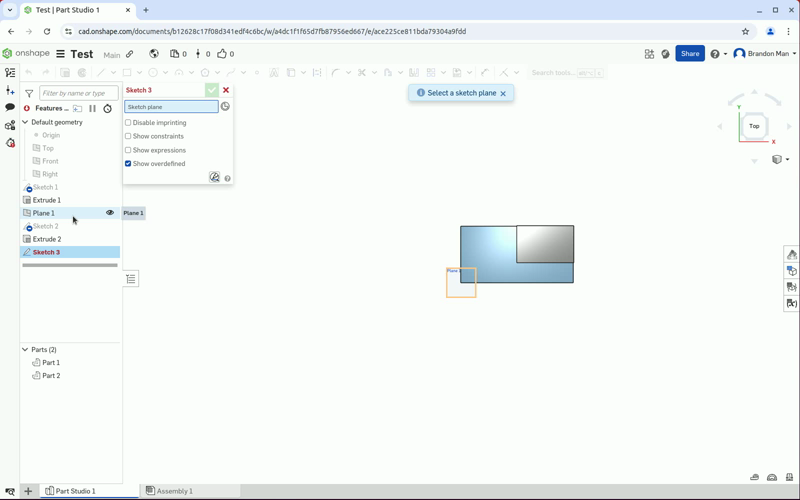
click(73, 215)
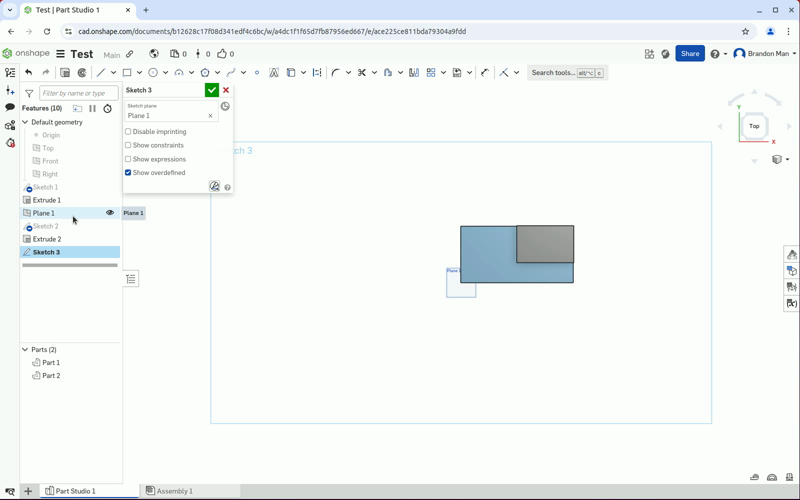
mouse_move(73, 352)
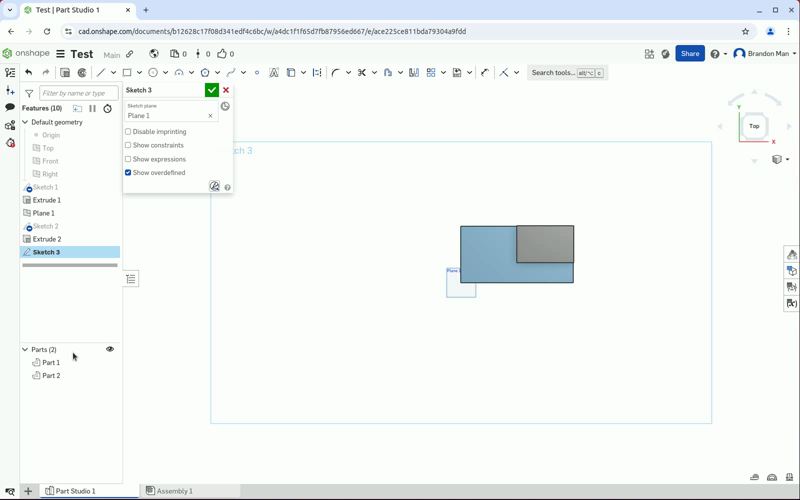
key(y)
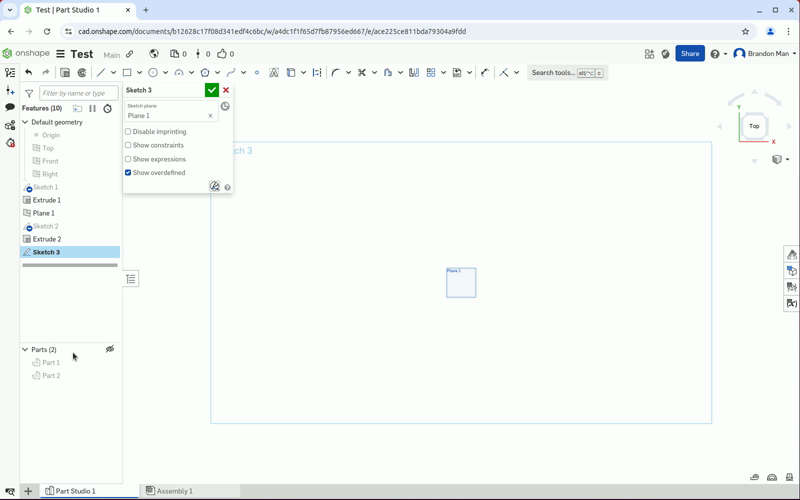
key(l)
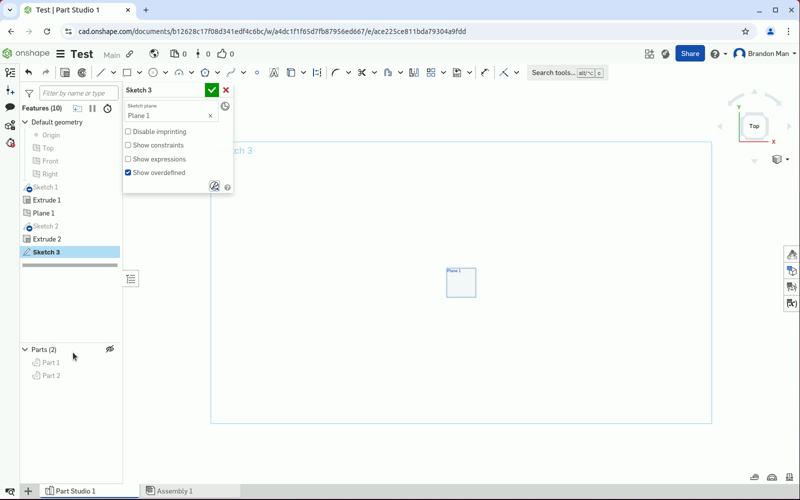
key_down(shift)
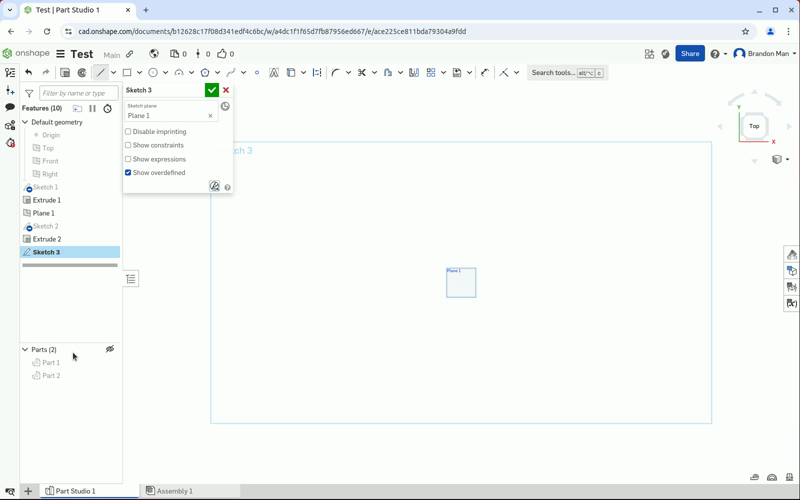
mouse_move(460, 282)
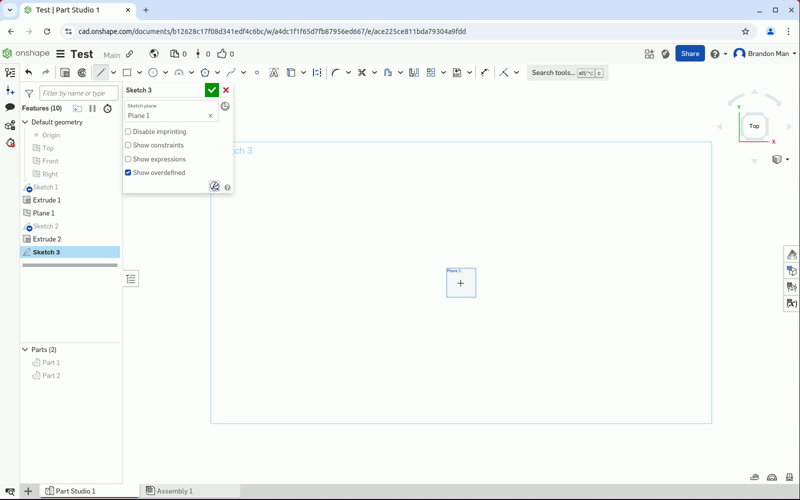
click(460, 282)
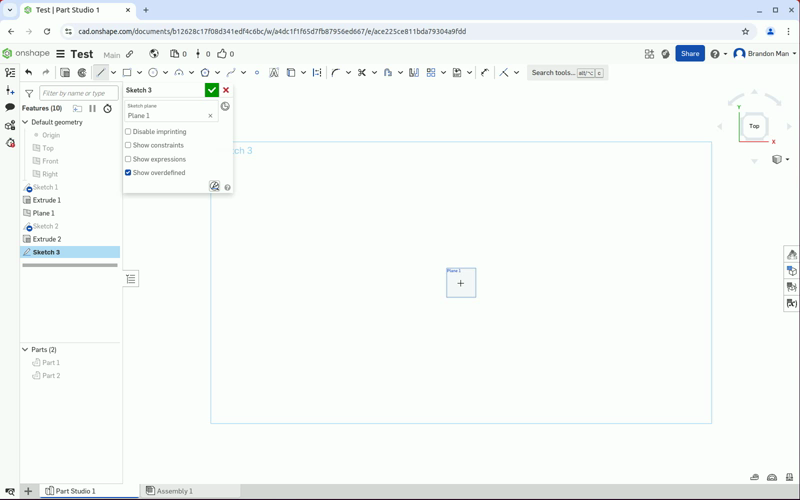
key_up(shift)
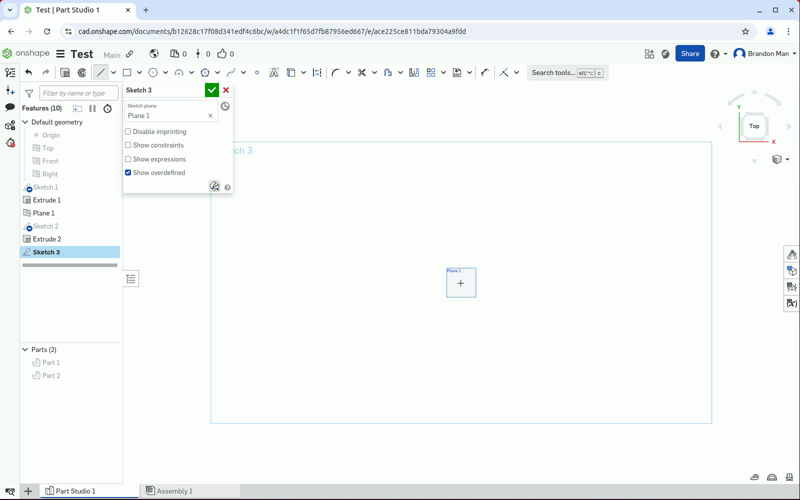
key_down(shift)
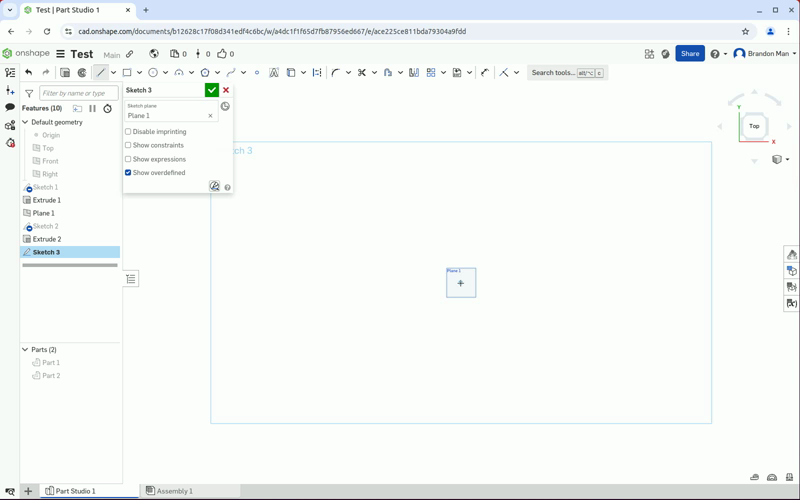
mouse_move(490, 282)
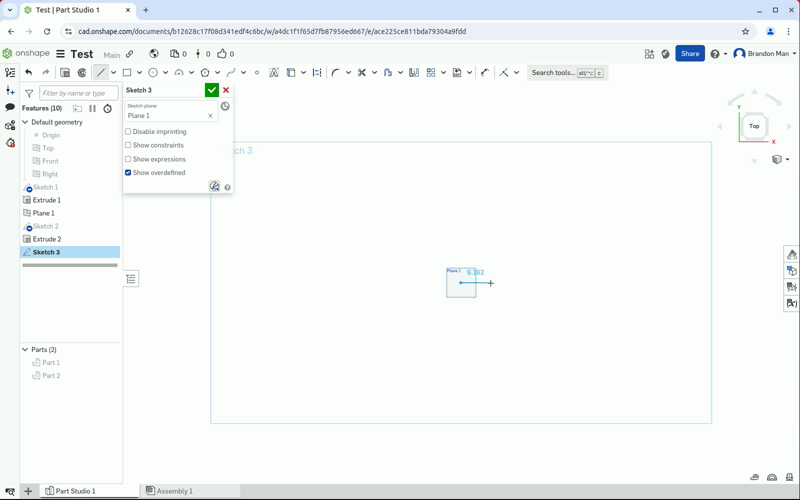
mouse_move(489, 282)
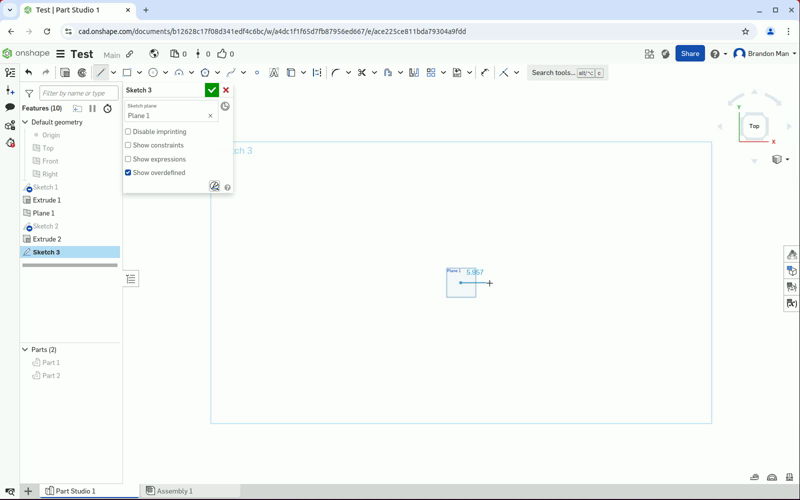
click(489, 282)
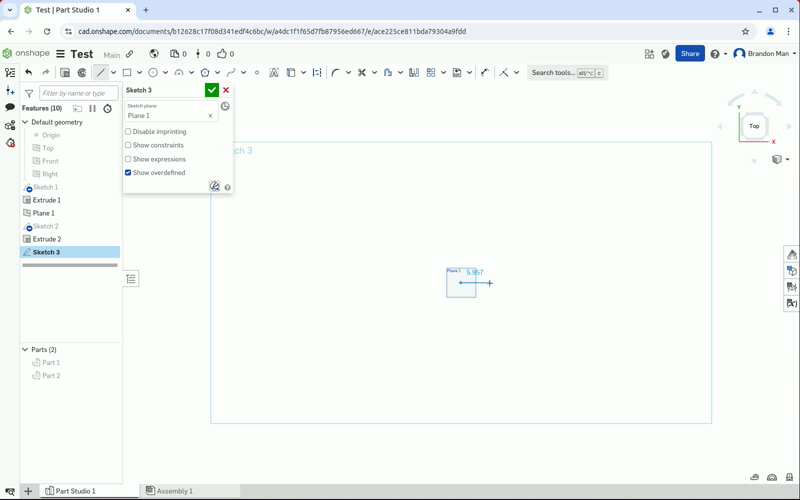
key_up(shift)
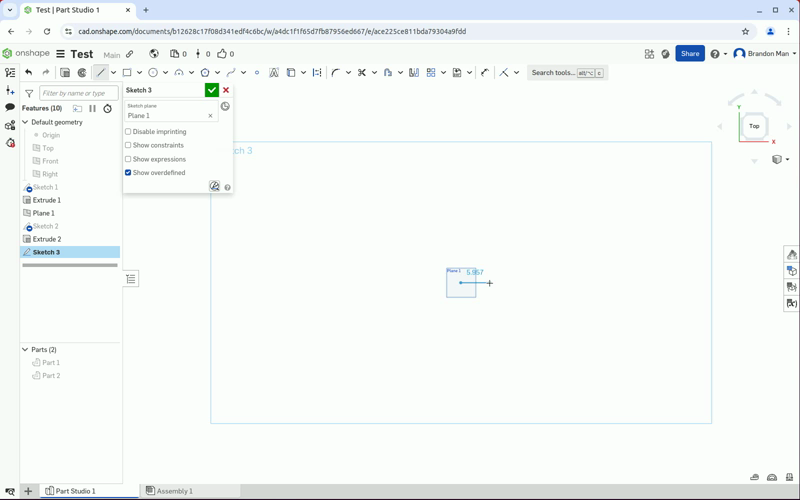
key_down(shift)
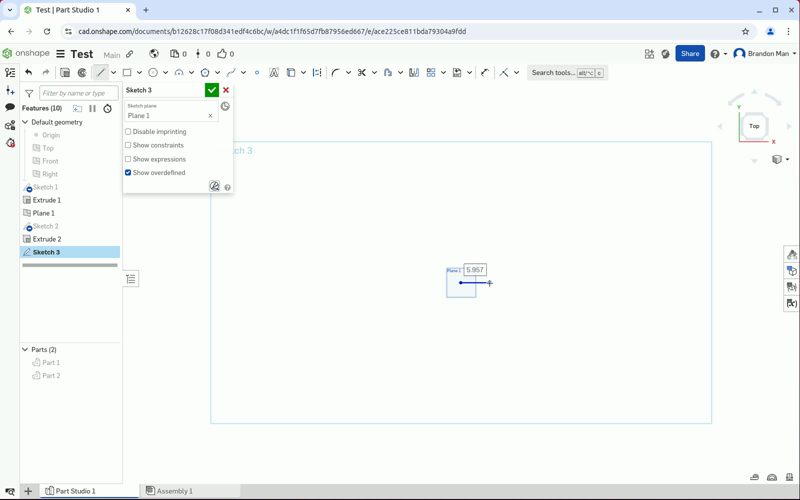
mouse_move(519, 282)
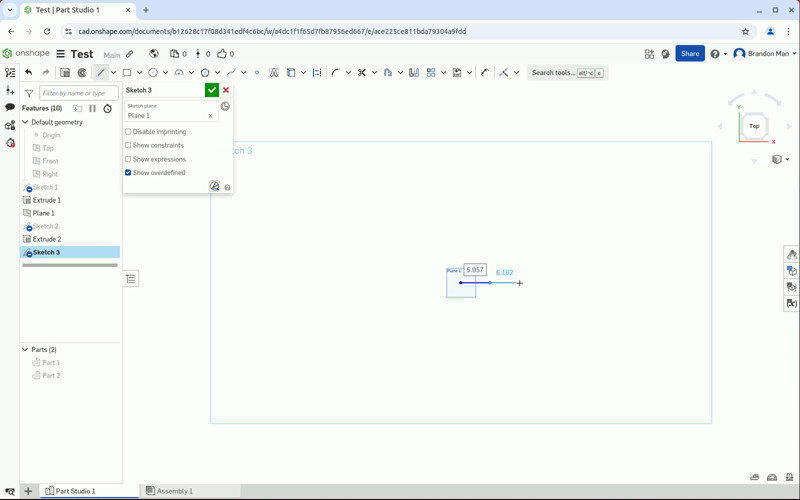
mouse_move(489, 253)
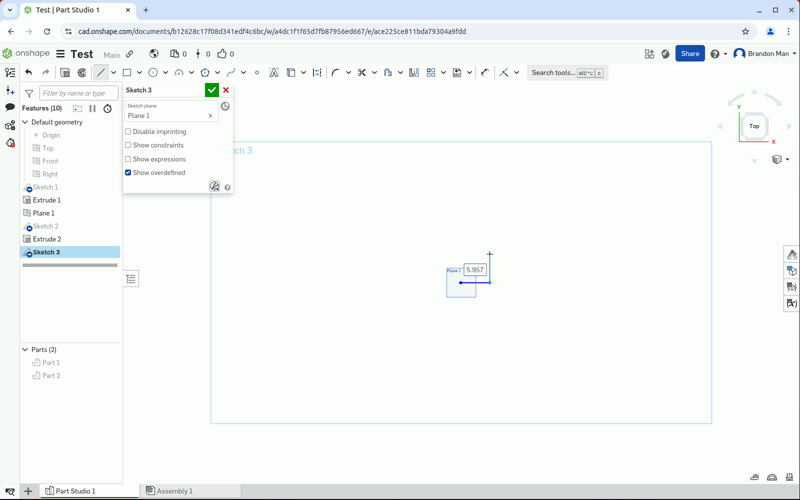
click(489, 253)
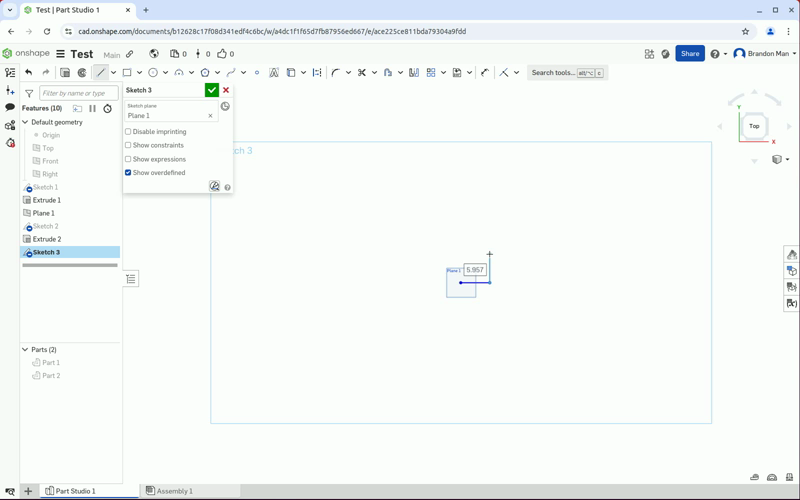
key_up(shift)
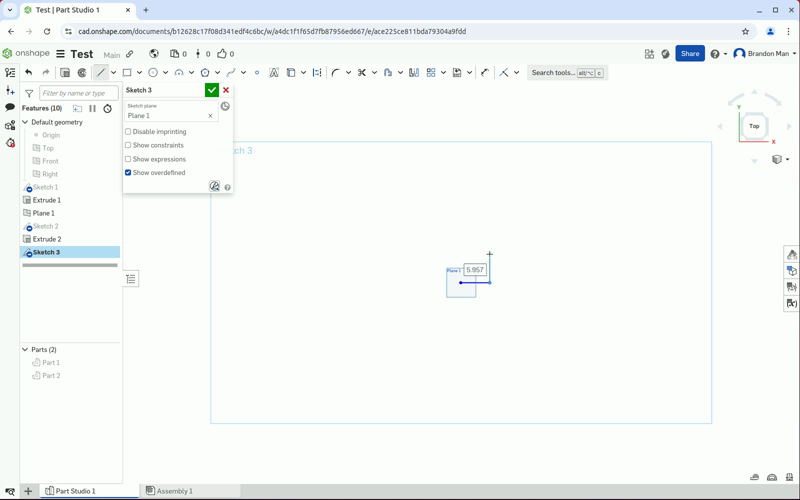
key_down(shift)
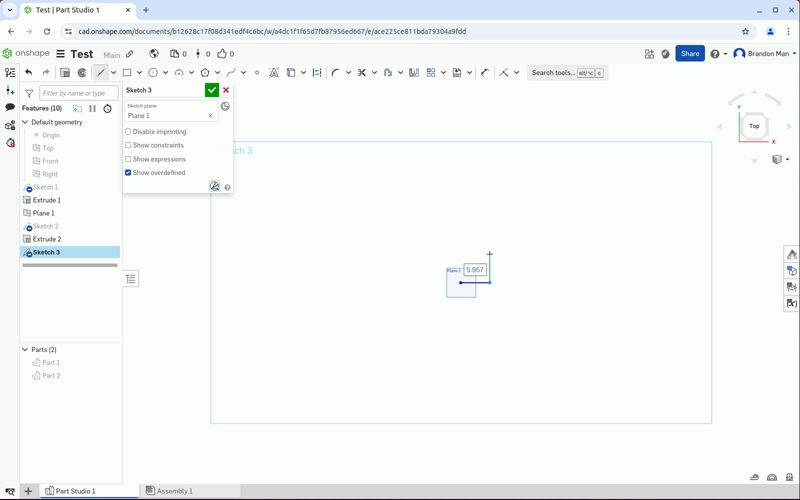
mouse_move(519, 253)
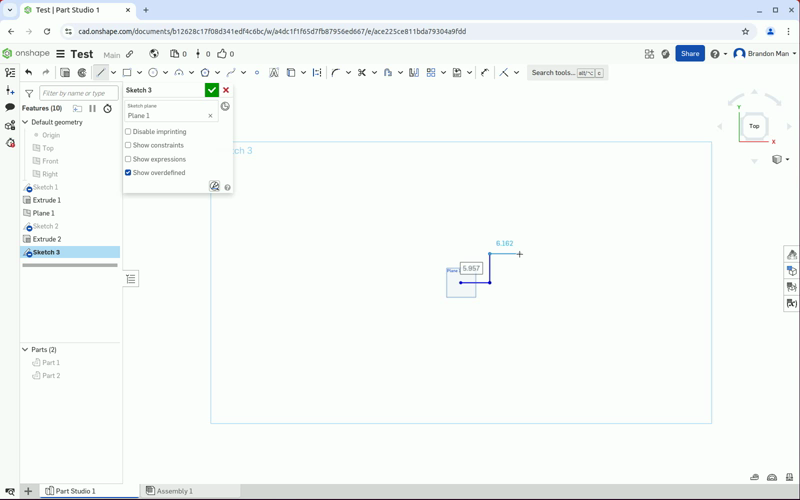
mouse_move(460, 253)
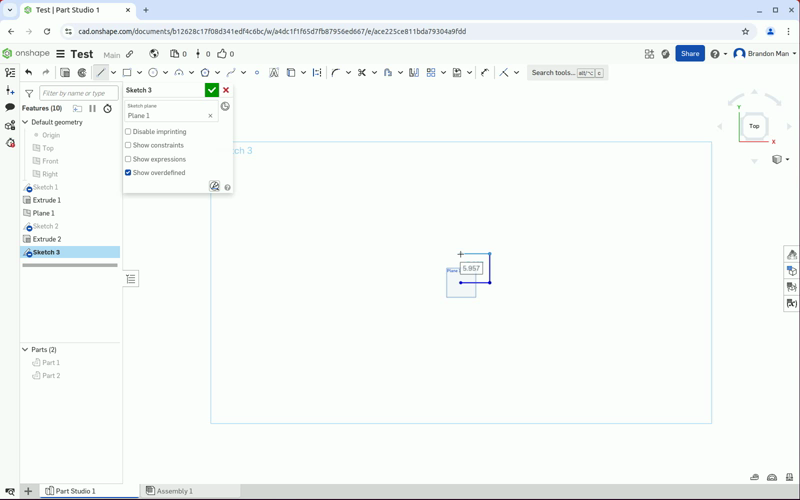
click(460, 253)
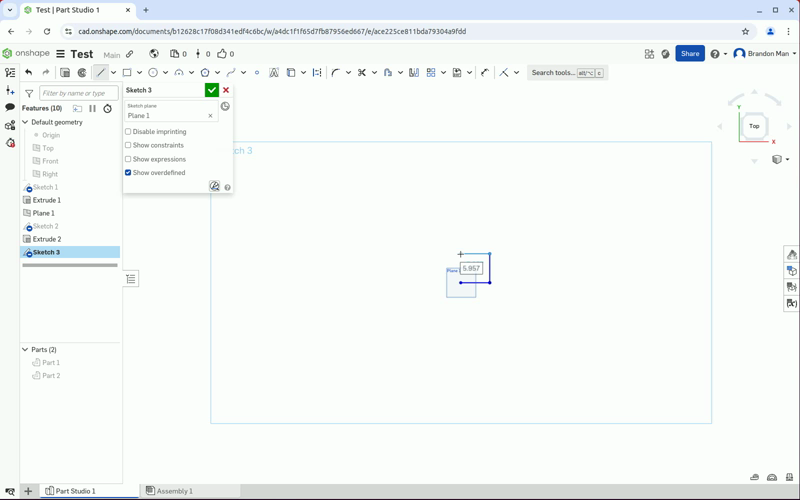
key_up(shift)
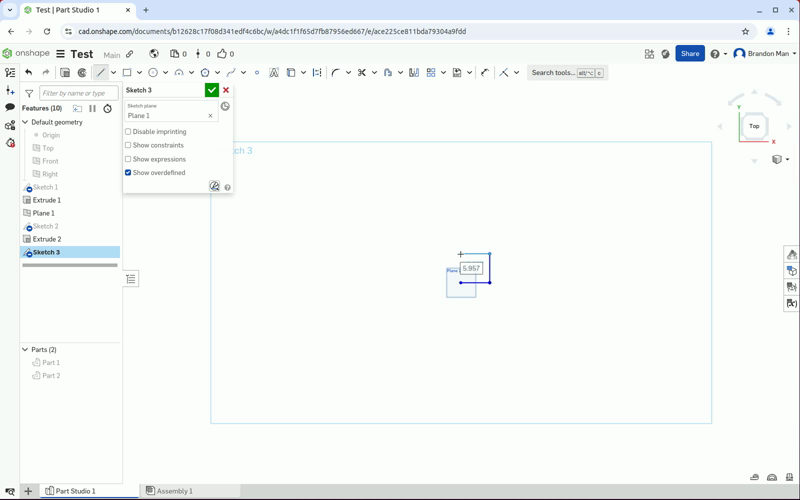
mouse_move(490, 253)
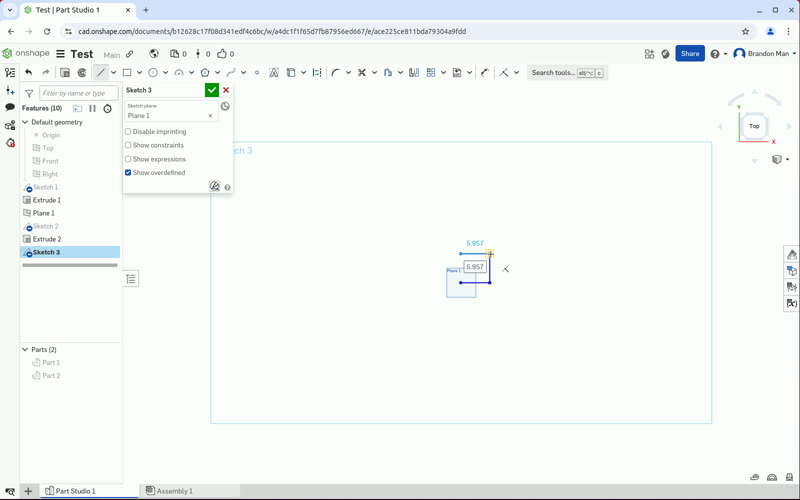
key_down(shift)
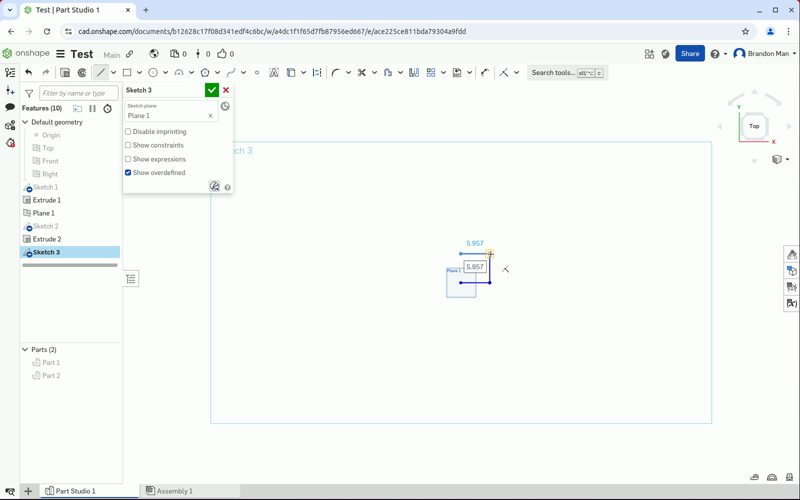
mouse_move(460, 282)
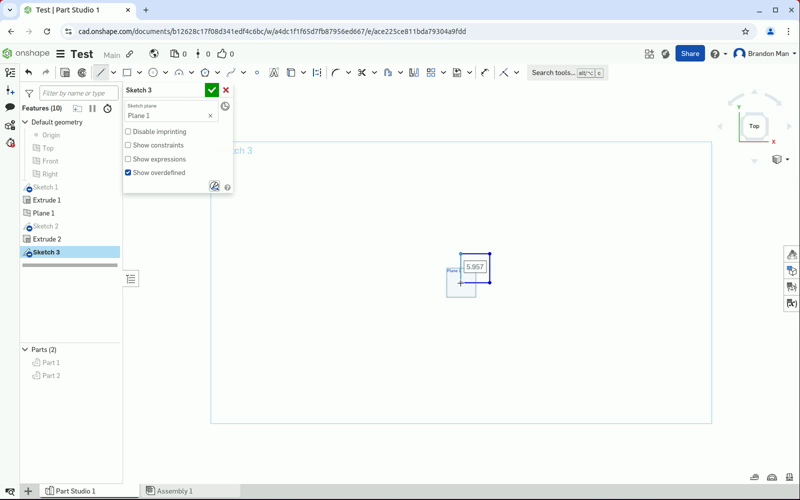
key_up(shift)
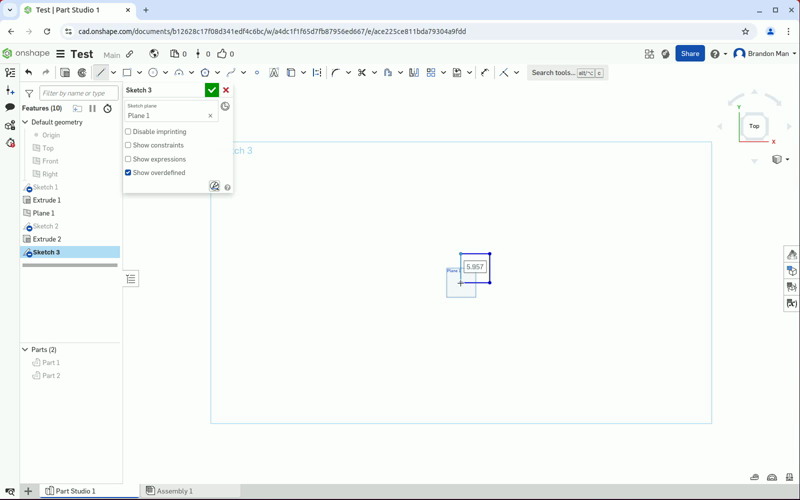
click(460, 282)
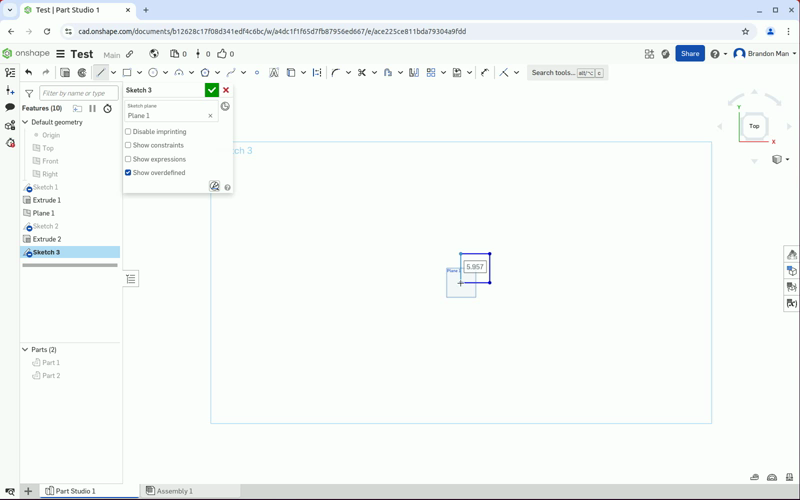
key(esc)
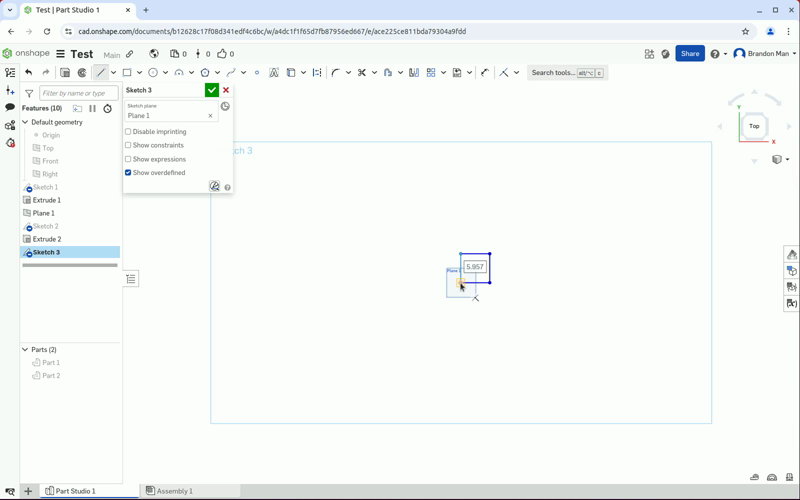
mouse_move(467, 260)
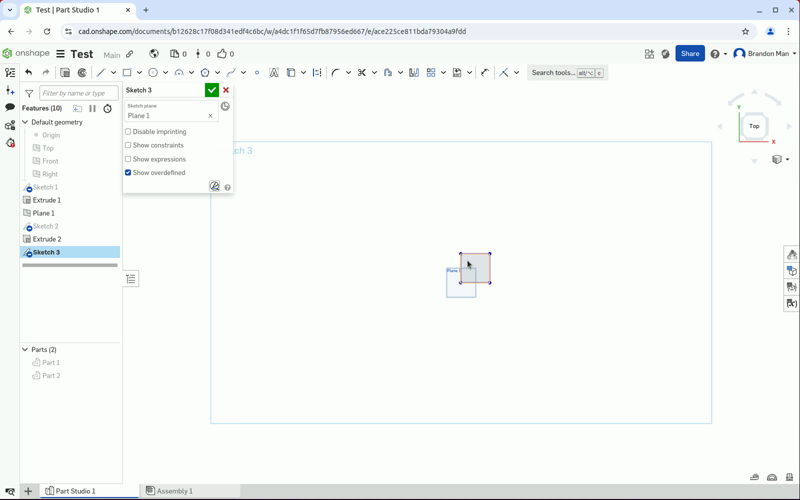
scroll(6)
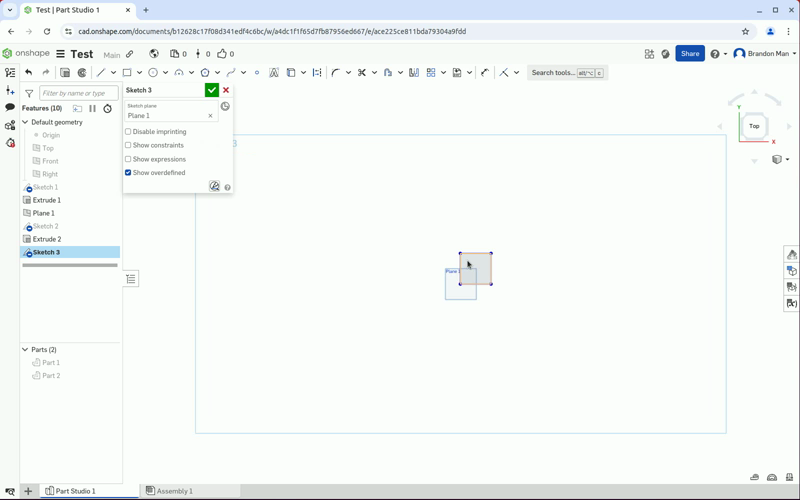
scroll(6)
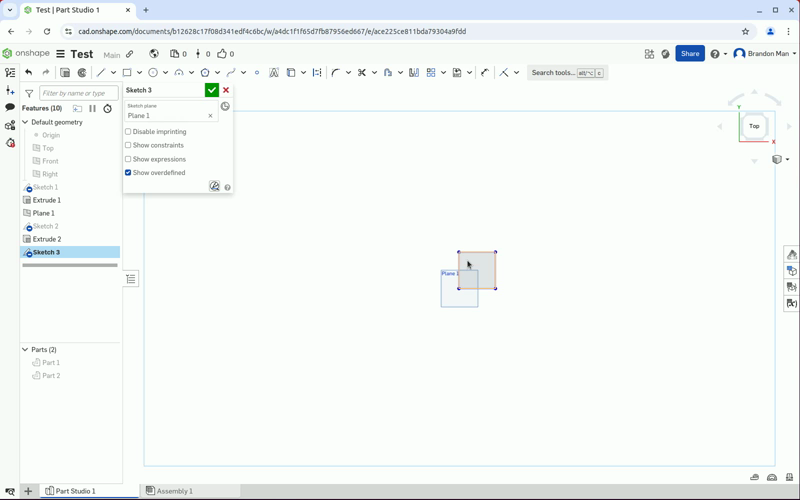
scroll(6)
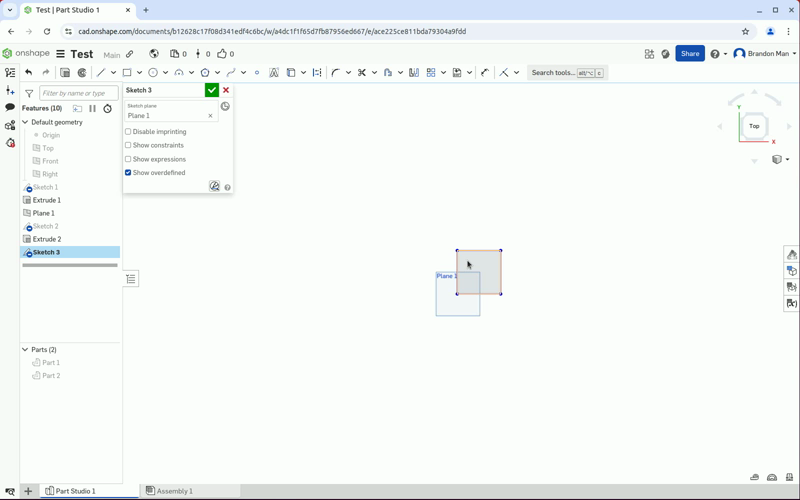
scroll(6)
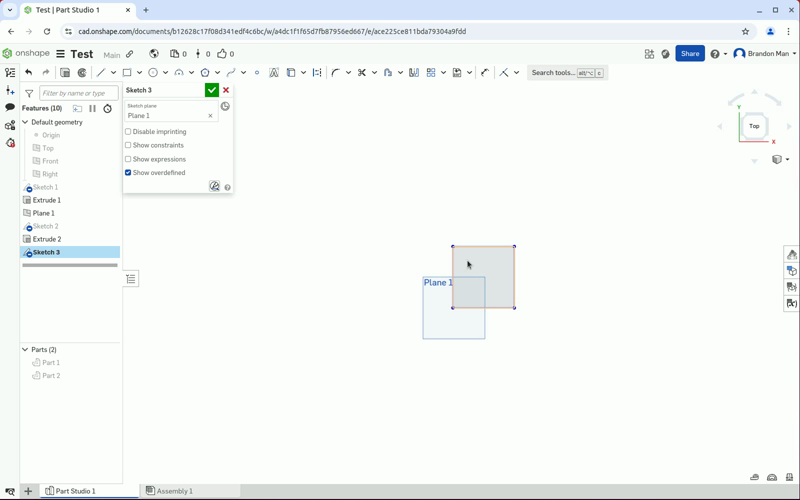
scroll(6)
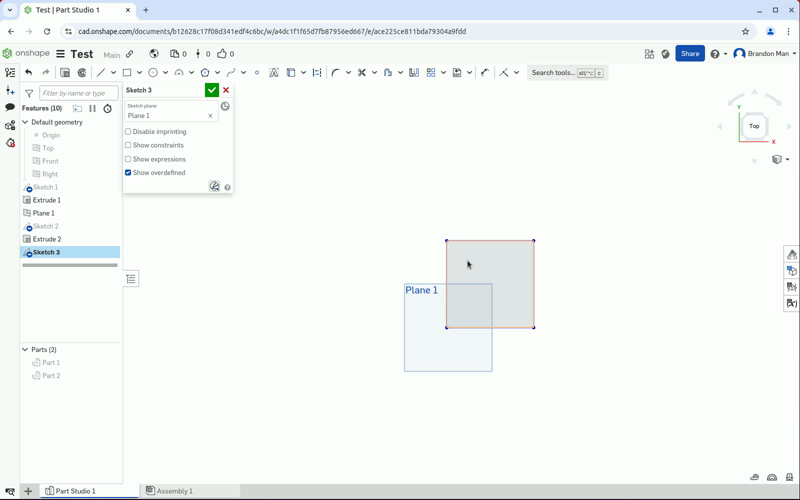
scroll(6)
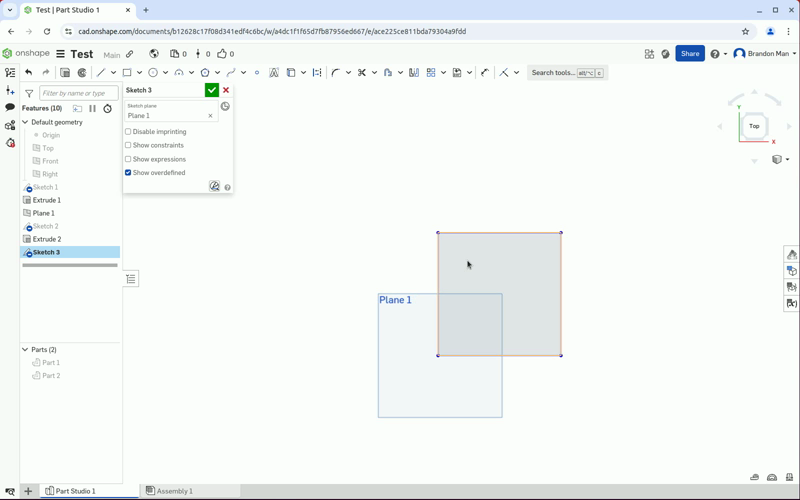
scroll(6)
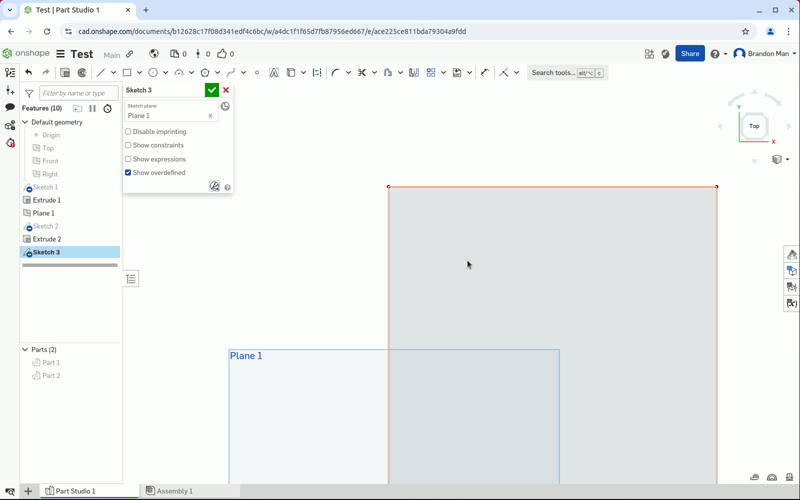
click(467, 260)
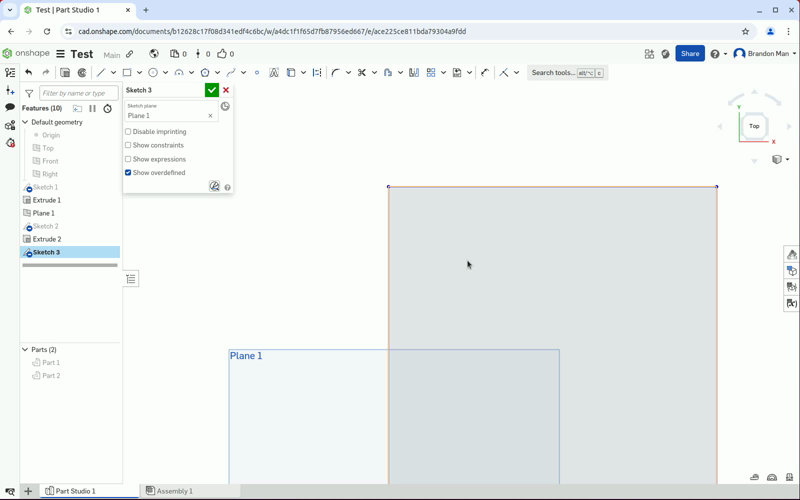
scroll(-6)
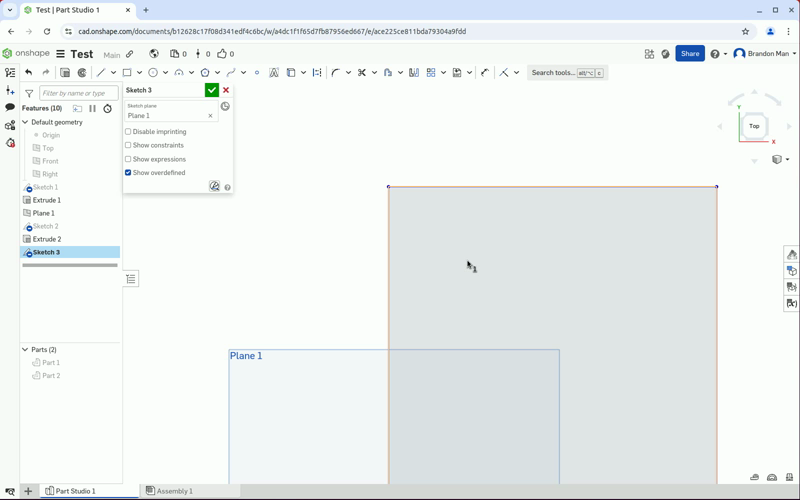
scroll(-6)
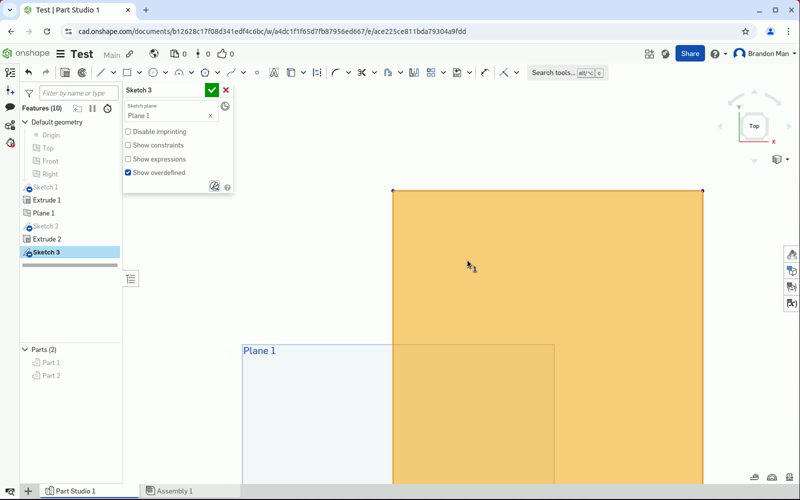
scroll(-6)
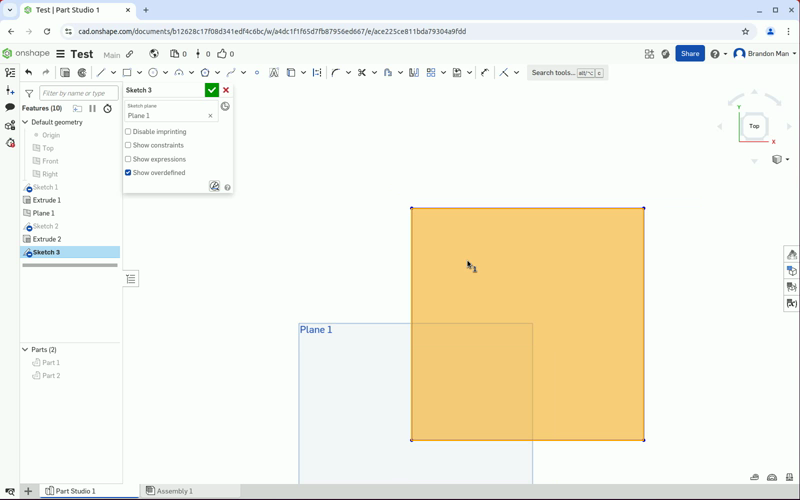
scroll(-6)
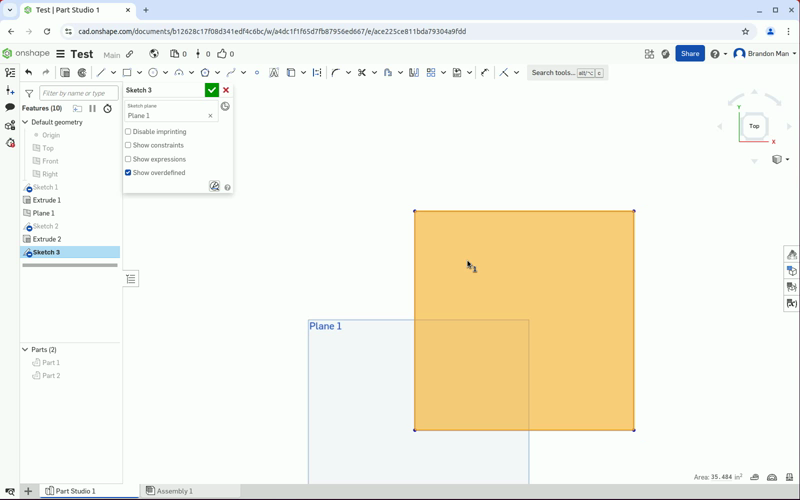
scroll(-6)
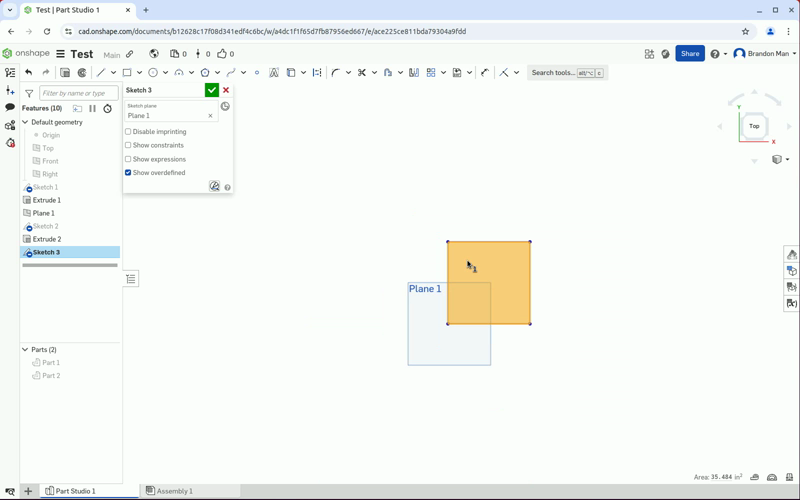
scroll(-6)
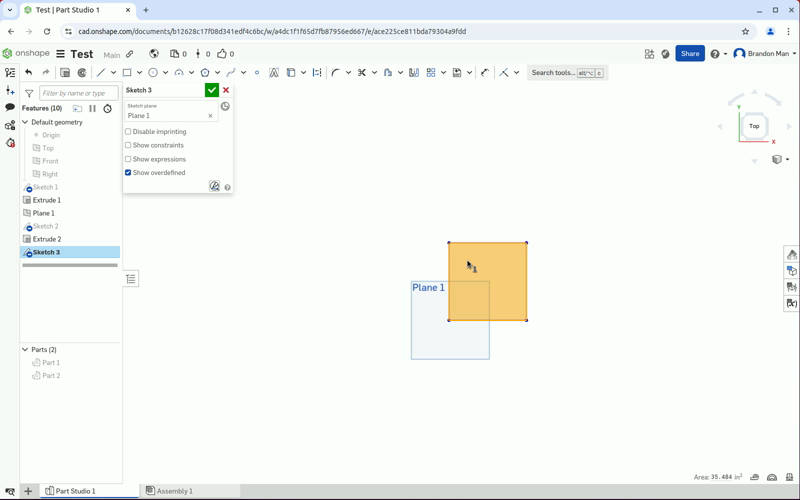
scroll(-6)
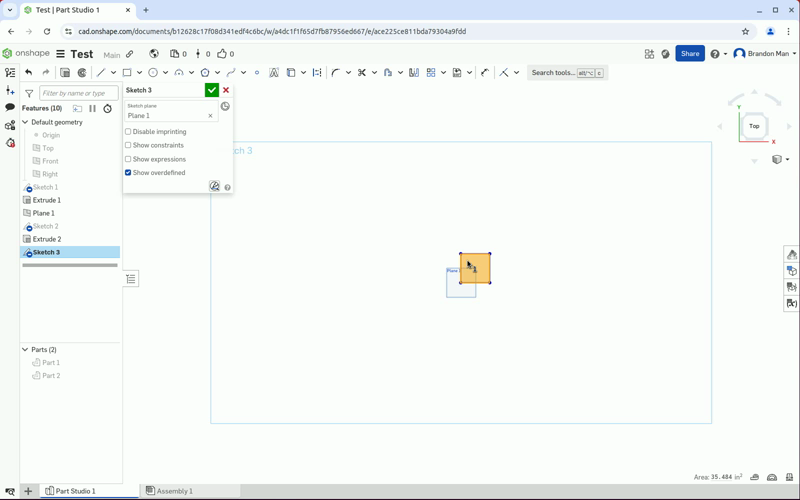
mouse_move(73, 352)
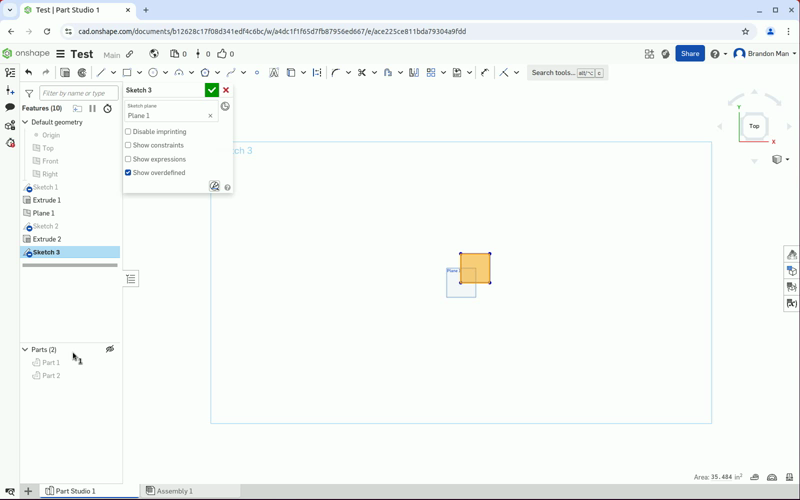
key(shift+y)
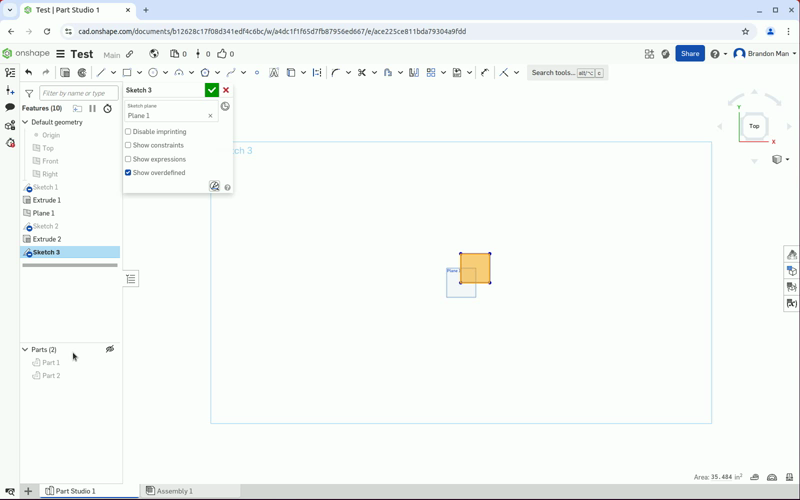
key(shift+e)
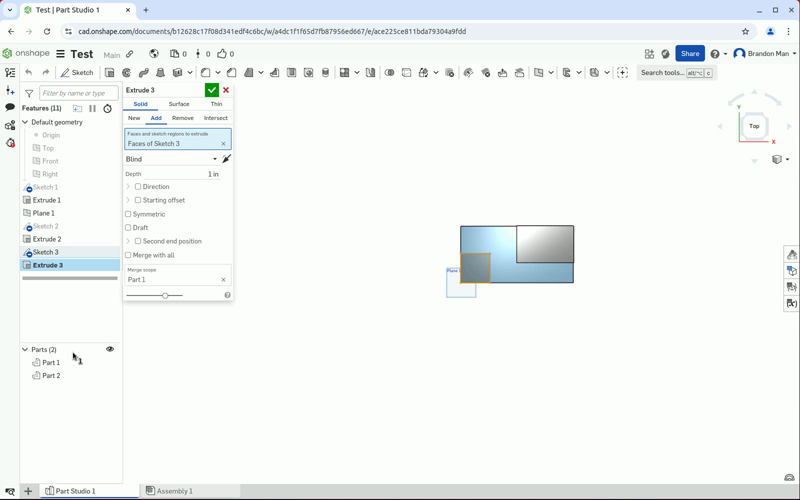
mouse_move(143, 106)
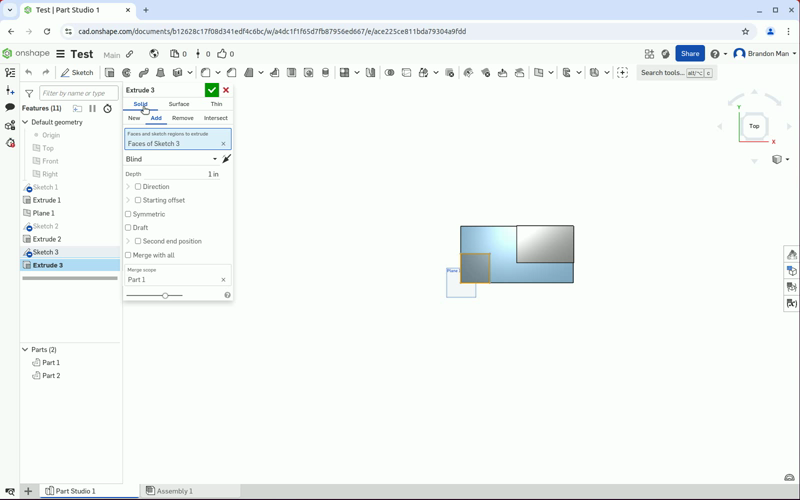
click(143, 106)
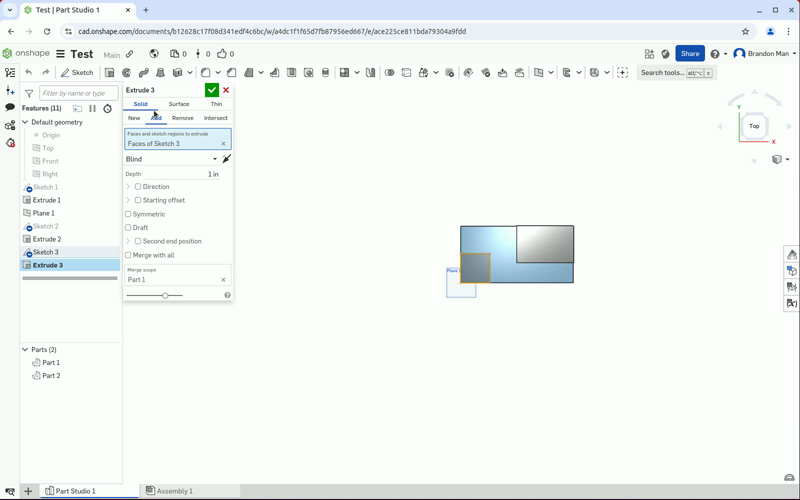
mouse_move(186, 120)
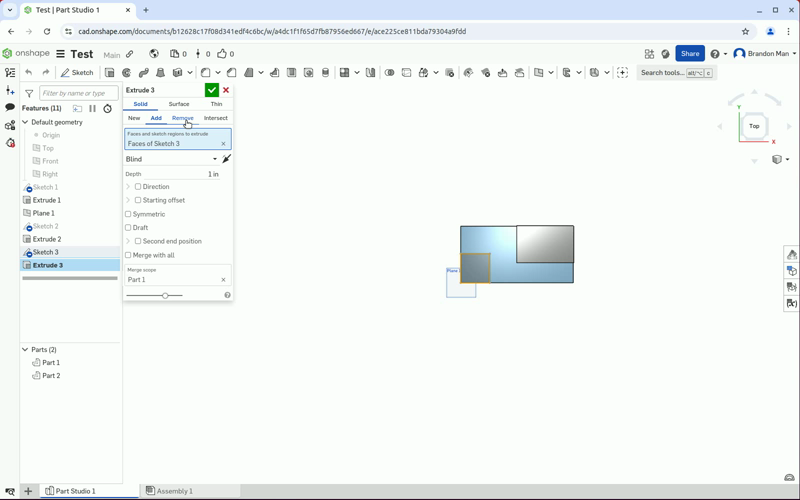
click(186, 120)
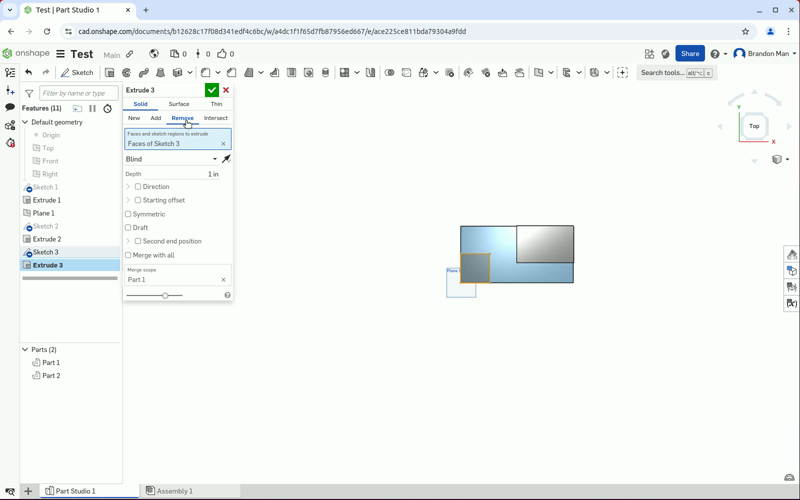
key(tab, 4)
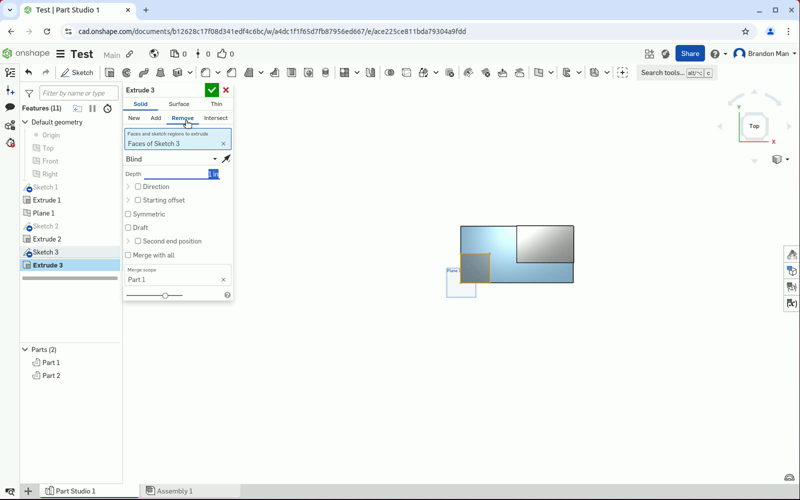
text(4.333)
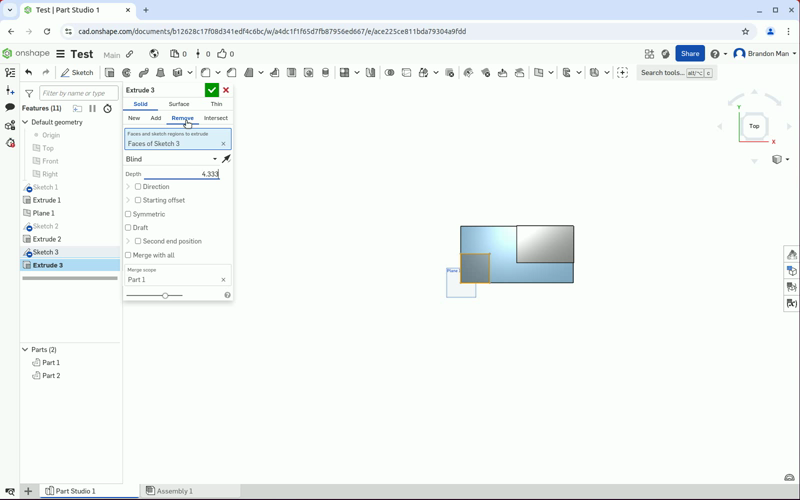
key(tab, 6)
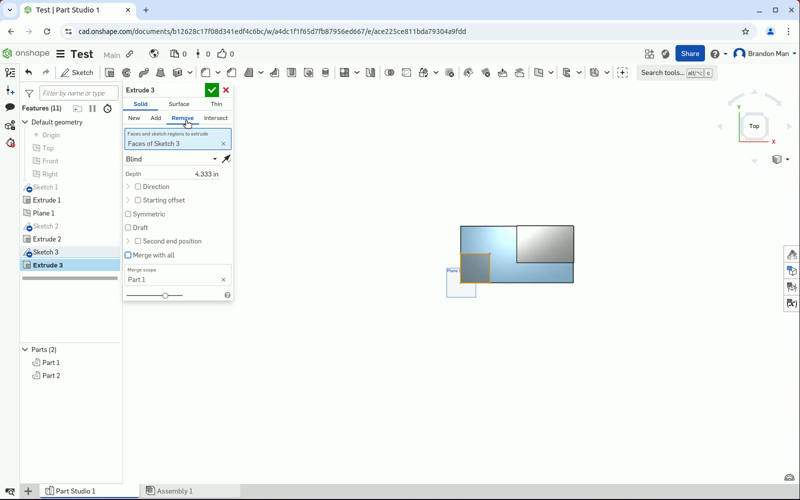
key(space)
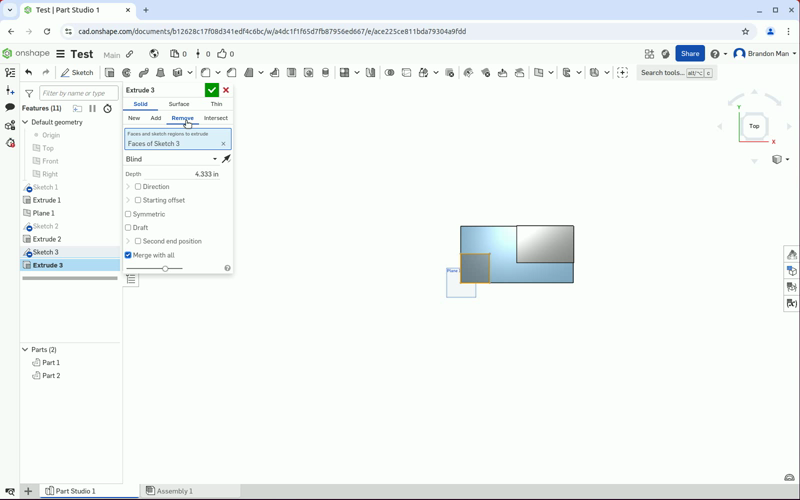
key(enter)
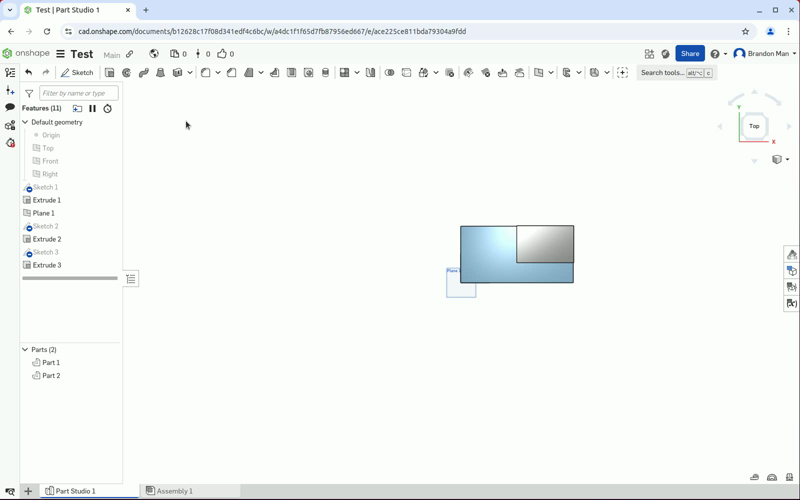
key(shift+h)
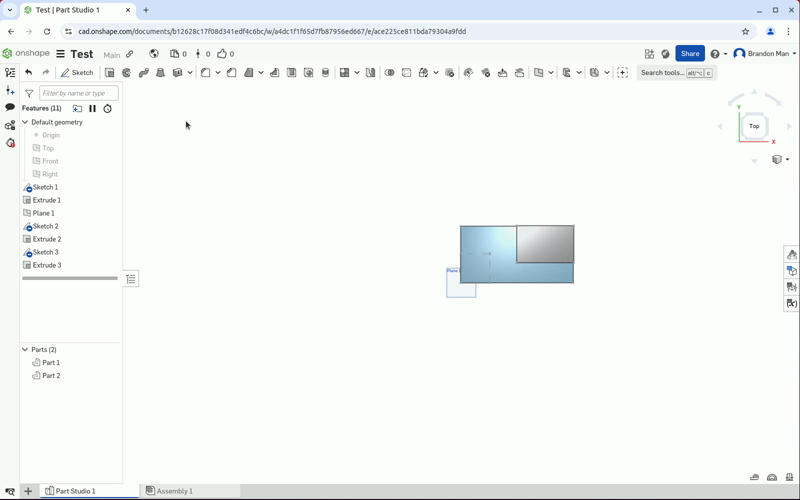
key(shift+h)
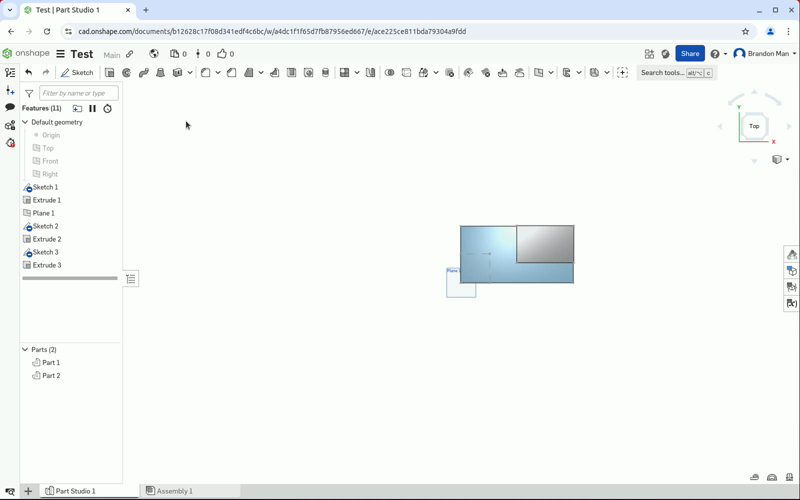
key(shift+7)
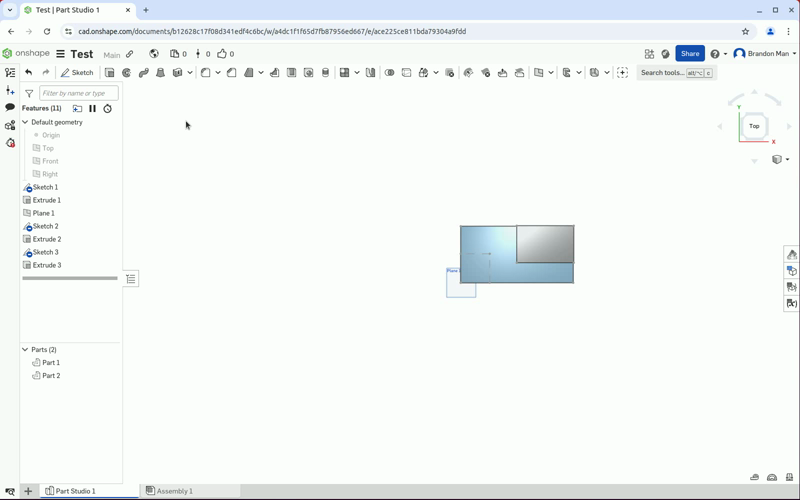
key(up, 3)
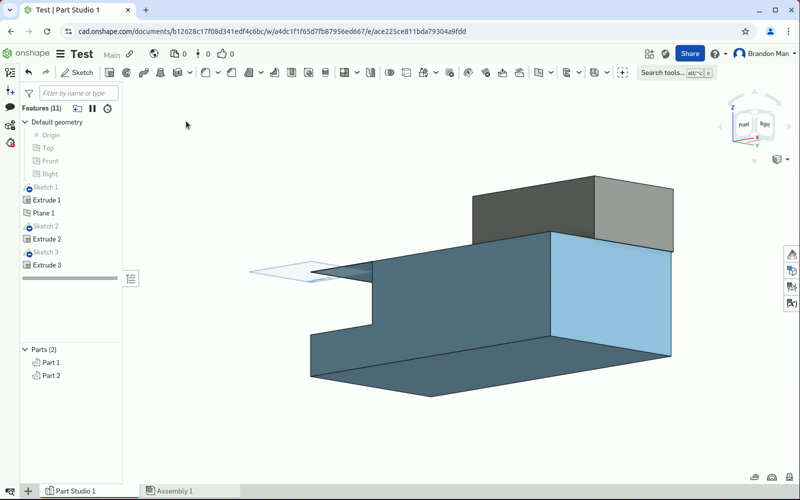
key(left, 3)
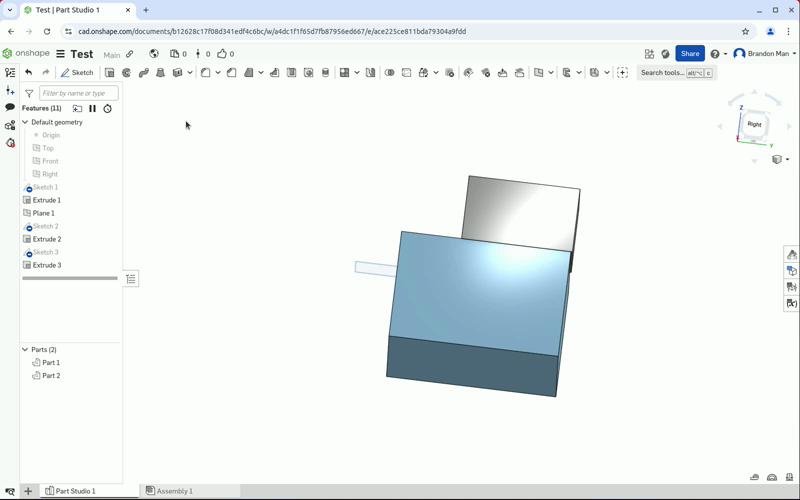
key(right, 3)
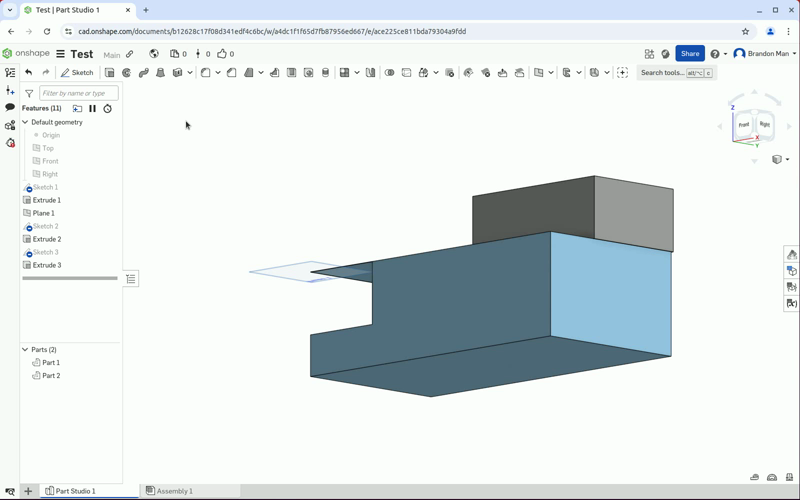
key(down, 3)
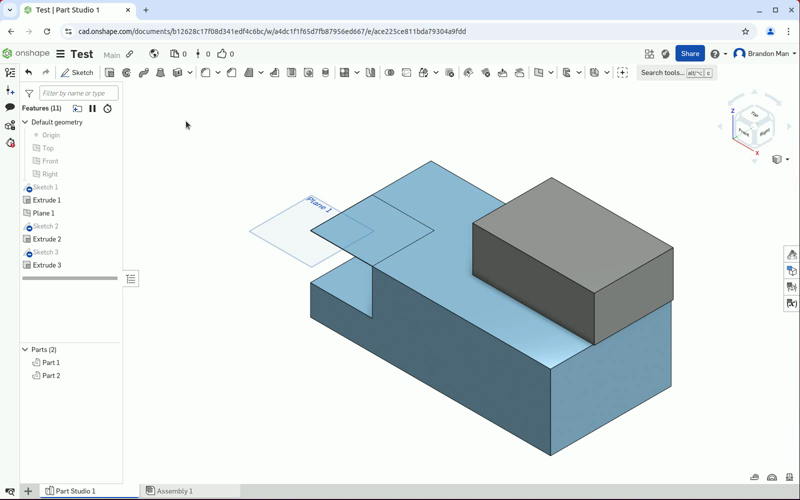
mouse_move(73, 189)
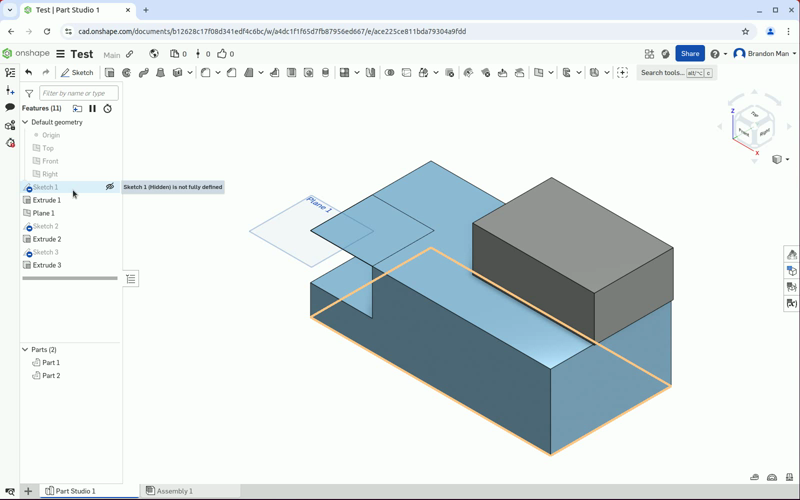
click(73, 189)